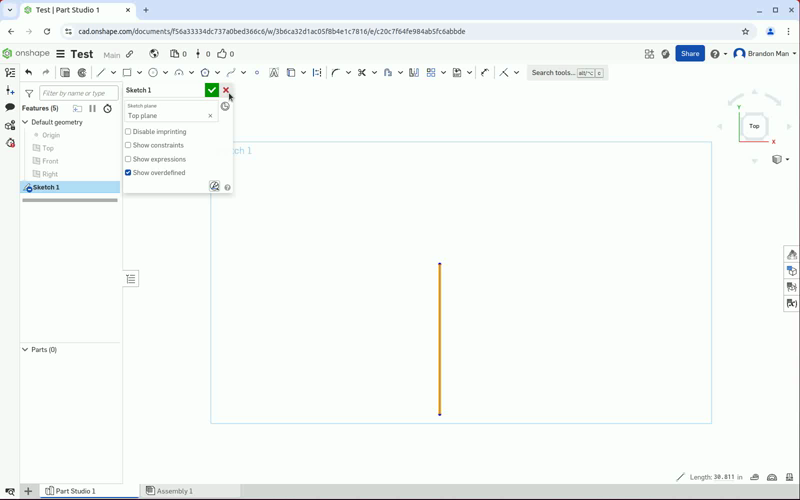
key(shift+h)
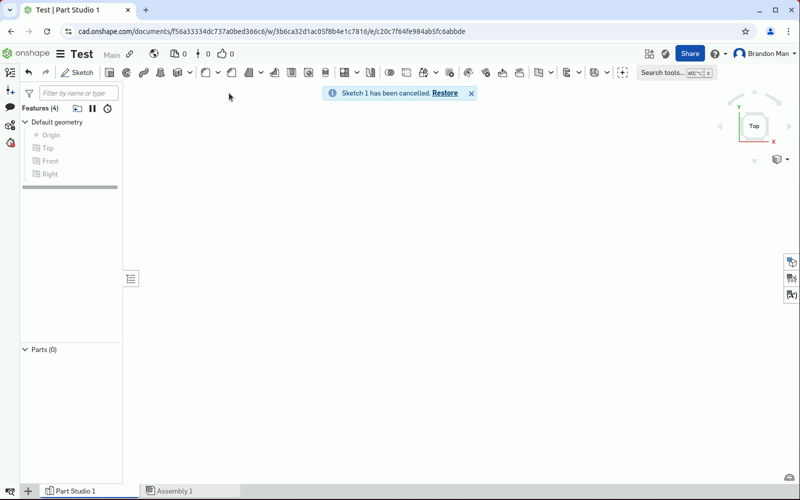
mouse_move(73, 352)
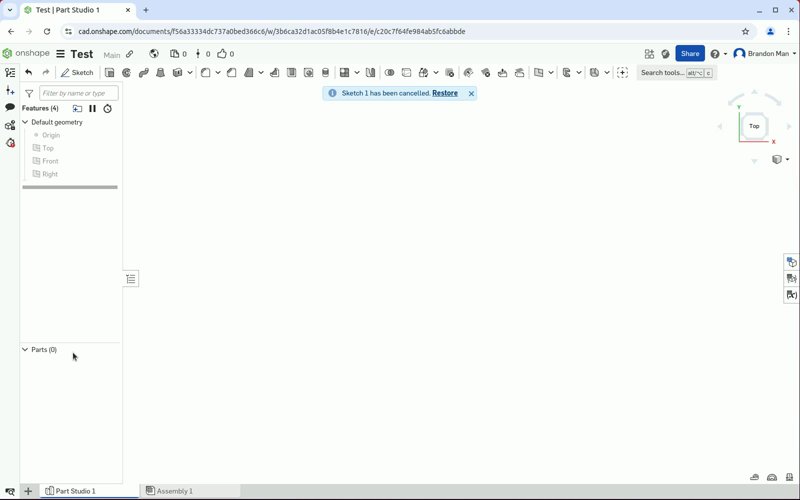
key(y)
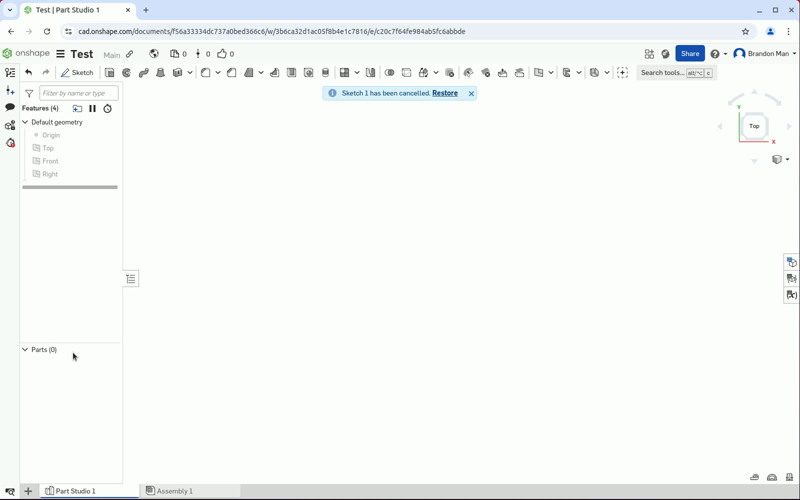
key(shift+p)
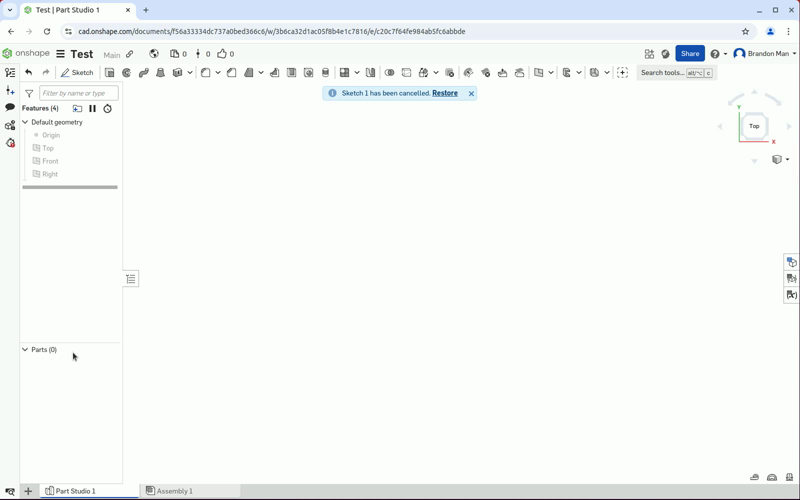
key(space)
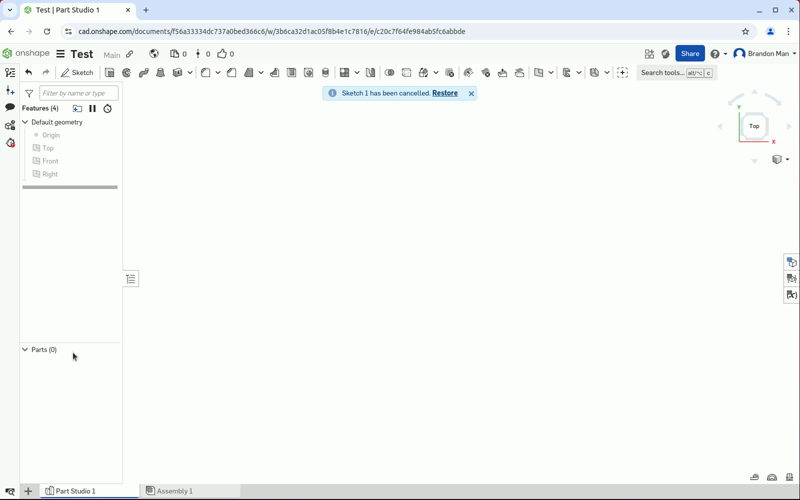
key_down(shift)
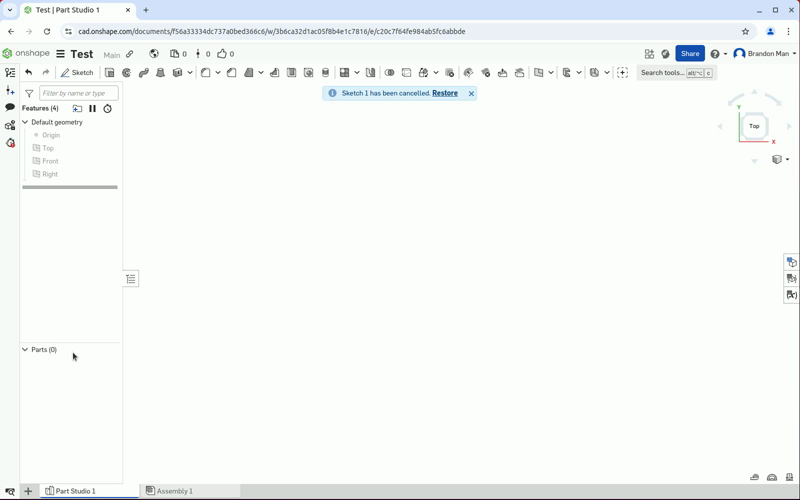
key(up)
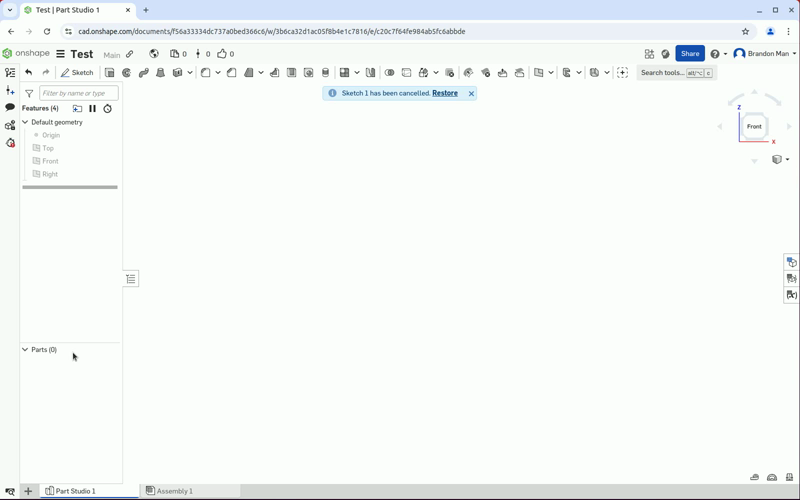
key_up(shift)
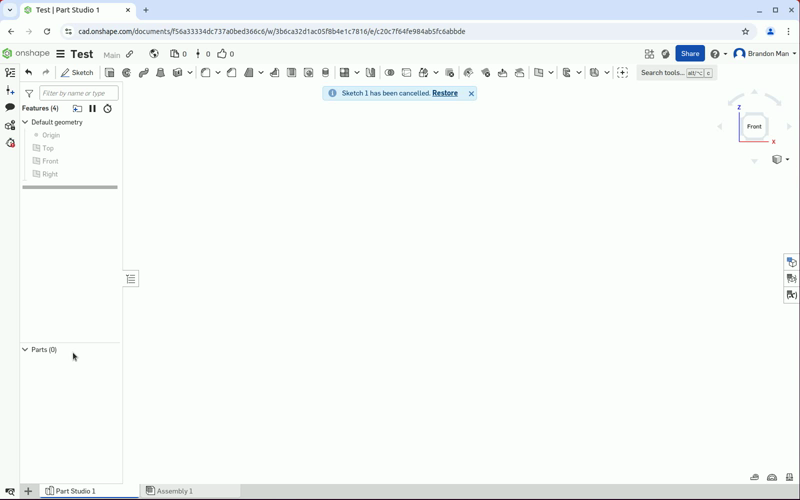
key(space)
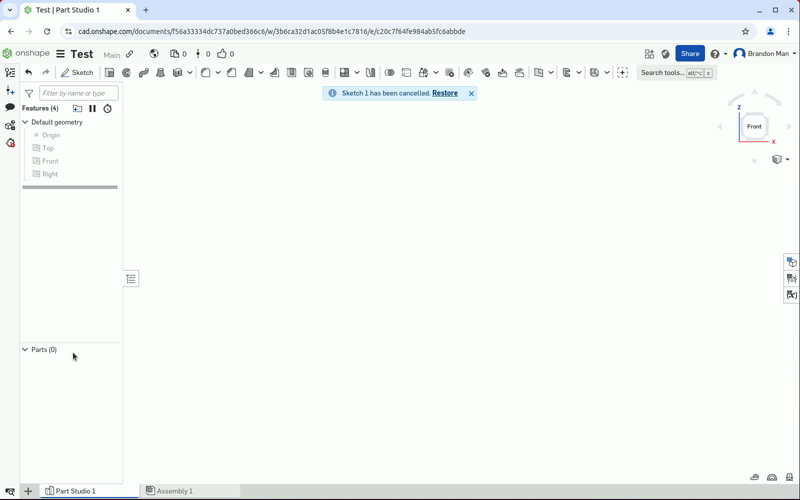
key_down(shift)
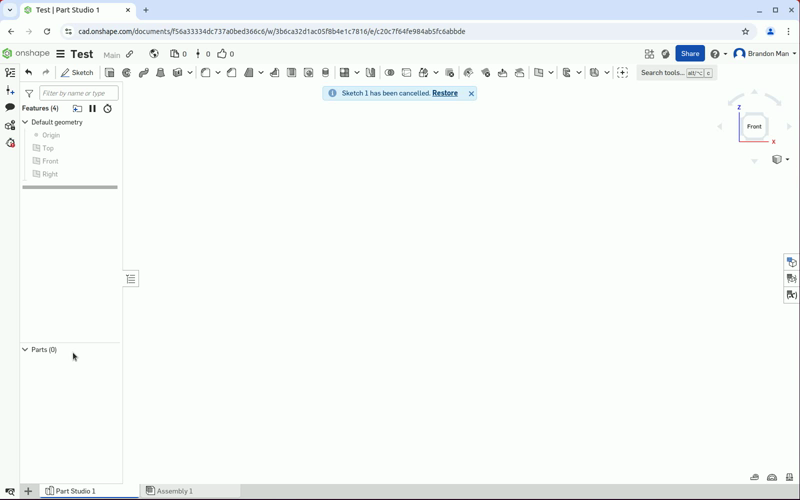
key(left)
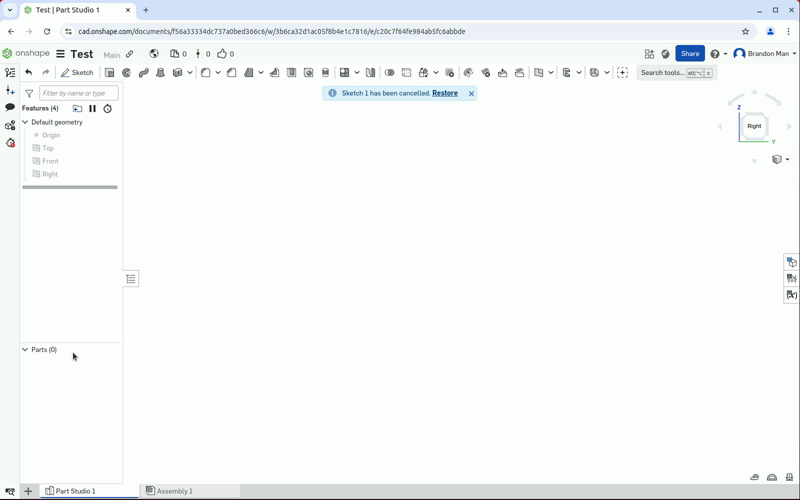
key_up(shift)
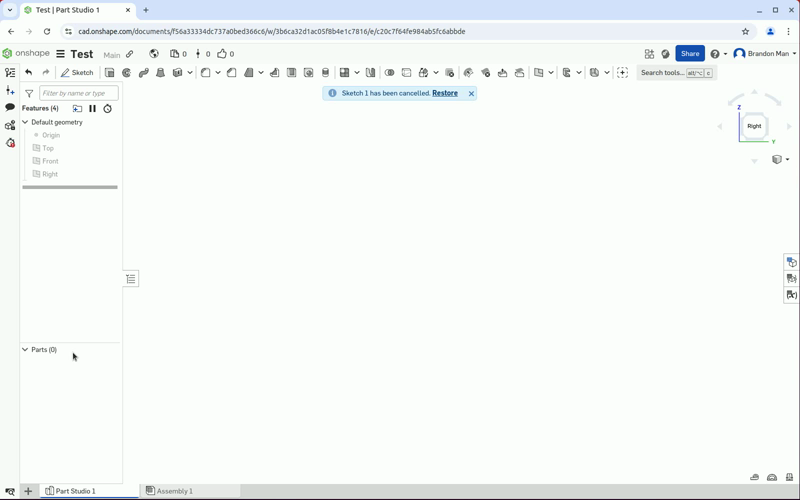
mouse_move(73, 352)
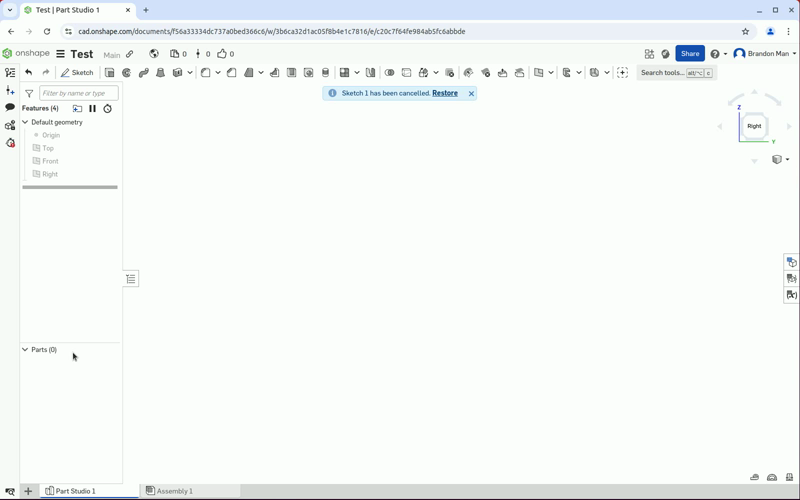
key(shift+y)
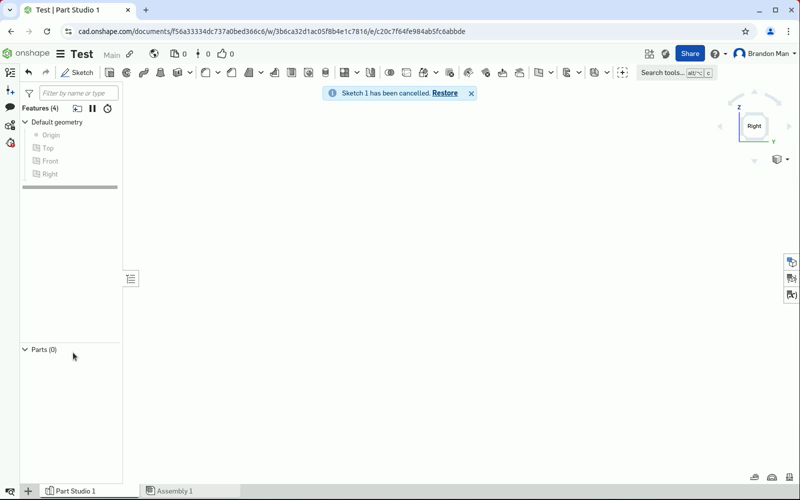
key(shift+s)
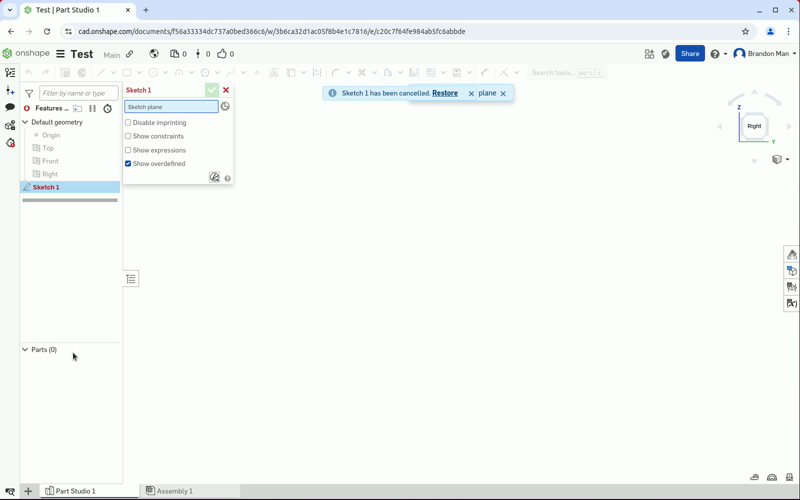
mouse_move(73, 176)
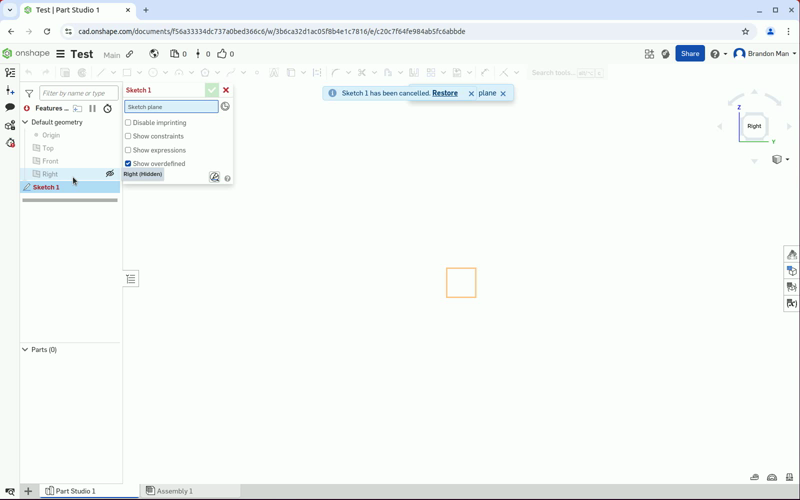
click(73, 176)
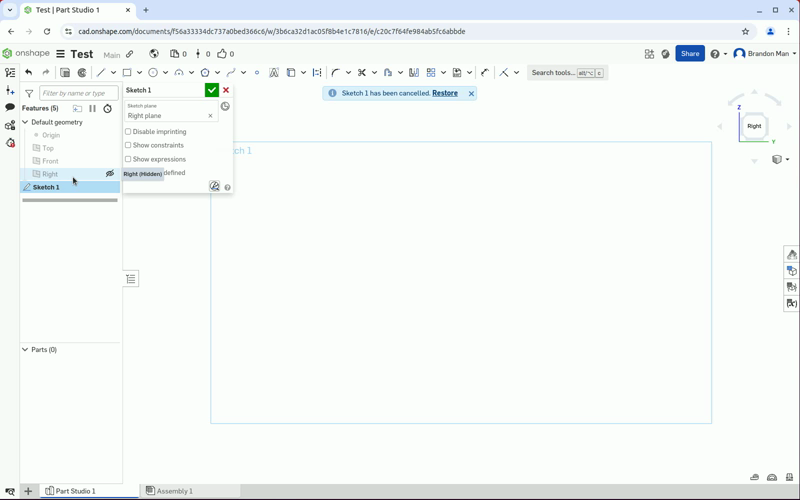
mouse_move(73, 352)
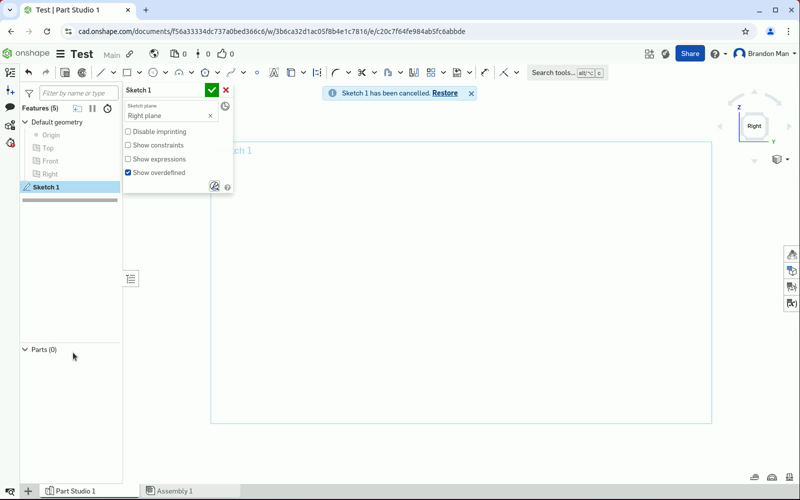
key(y)
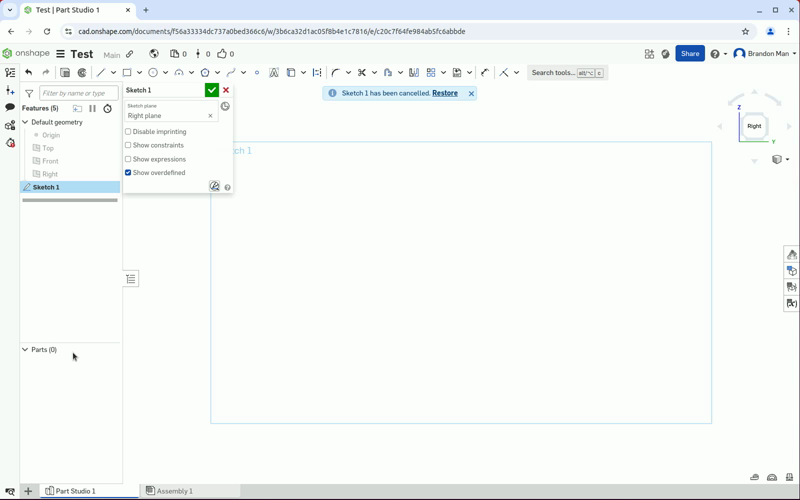
key(l)
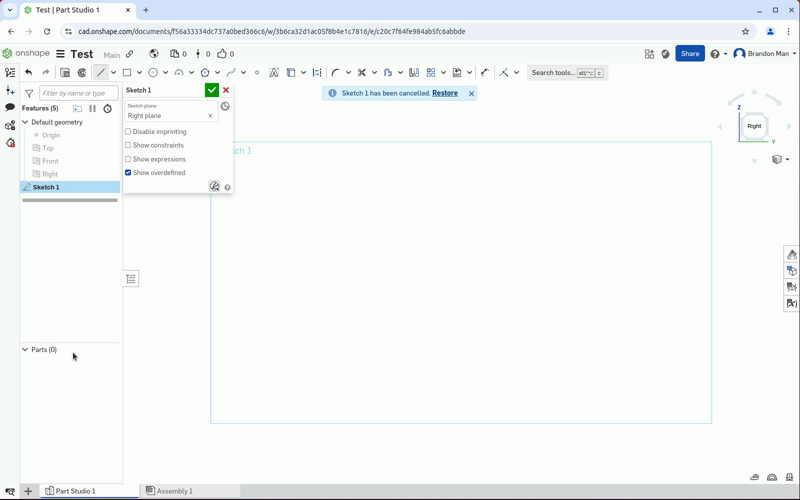
key_down(shift)
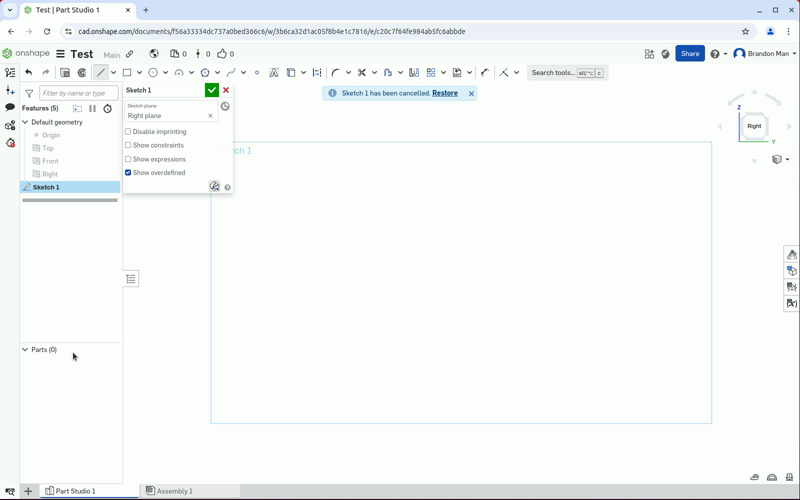
mouse_move(348, 282)
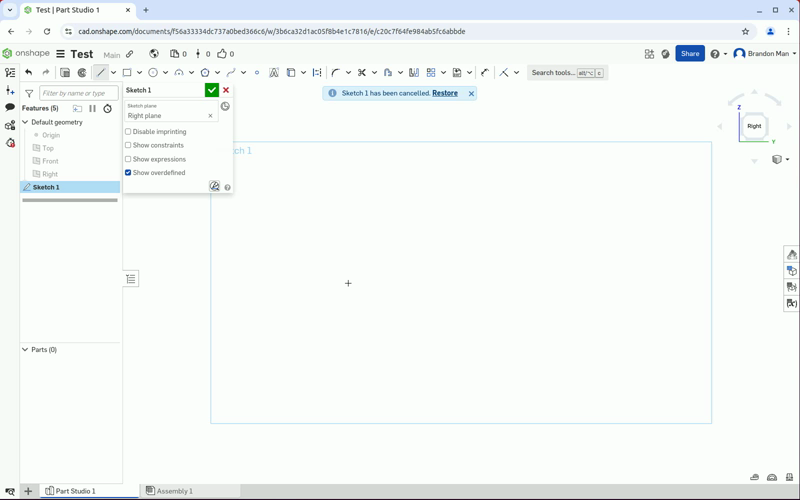
click(348, 282)
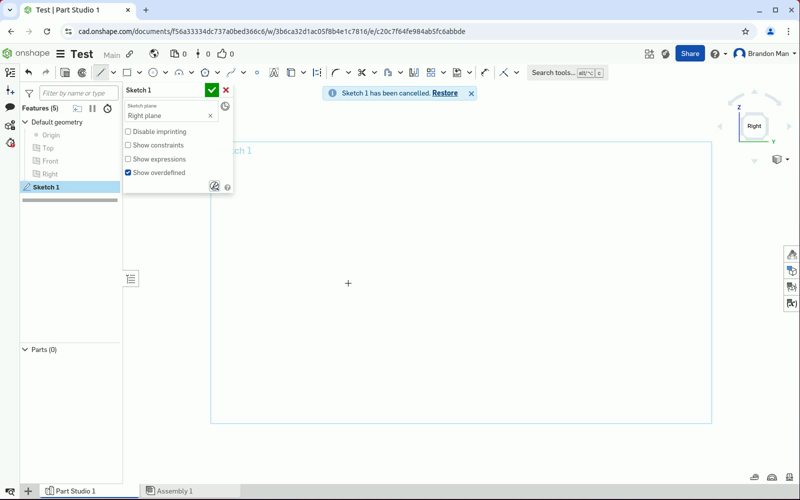
key_up(shift)
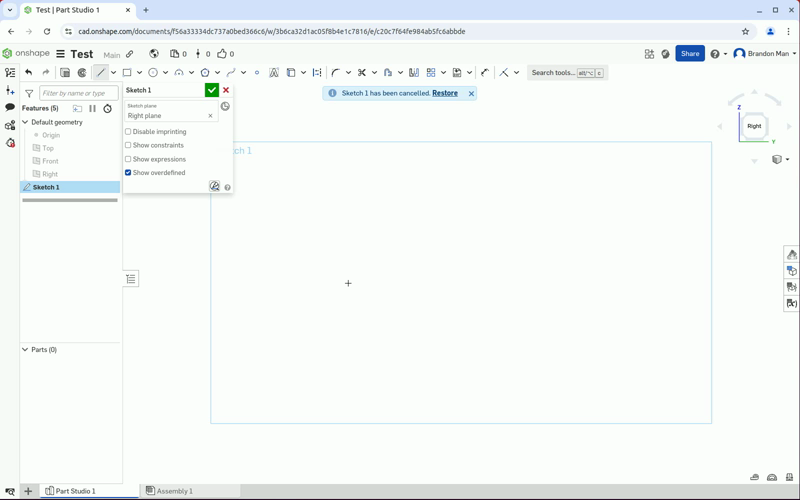
key_down(shift)
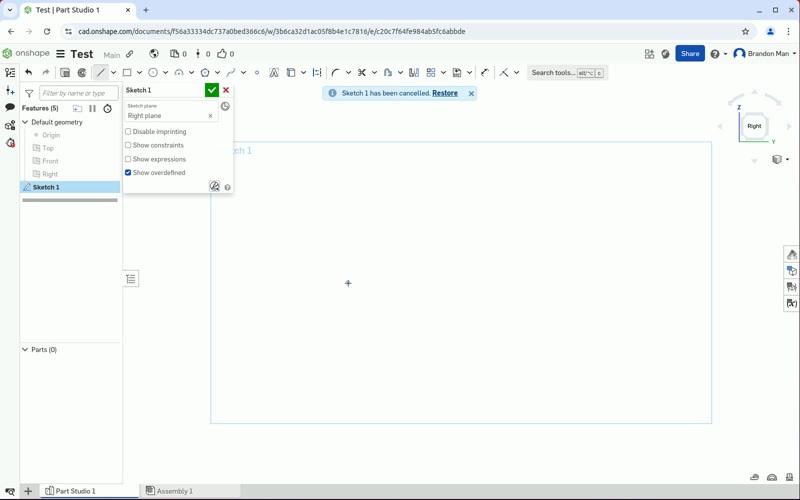
mouse_move(572, 282)
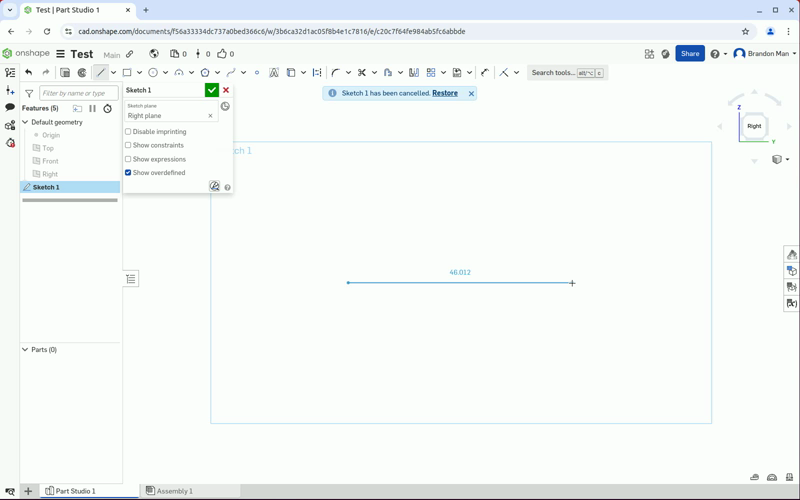
click(572, 282)
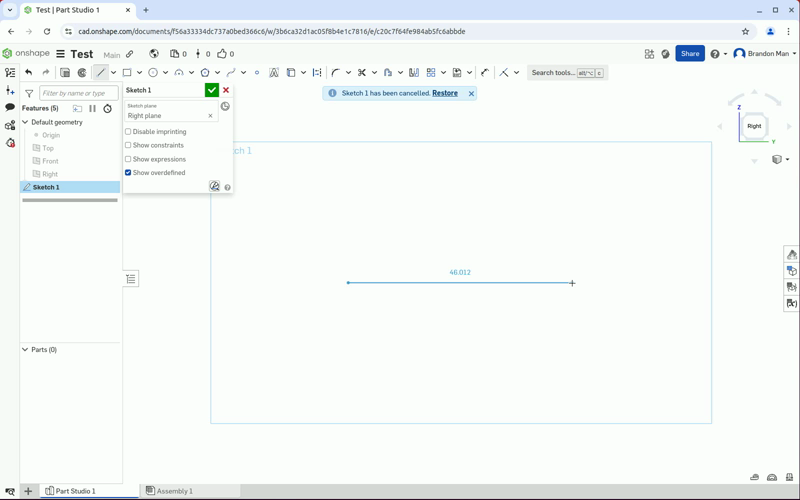
key_up(shift)
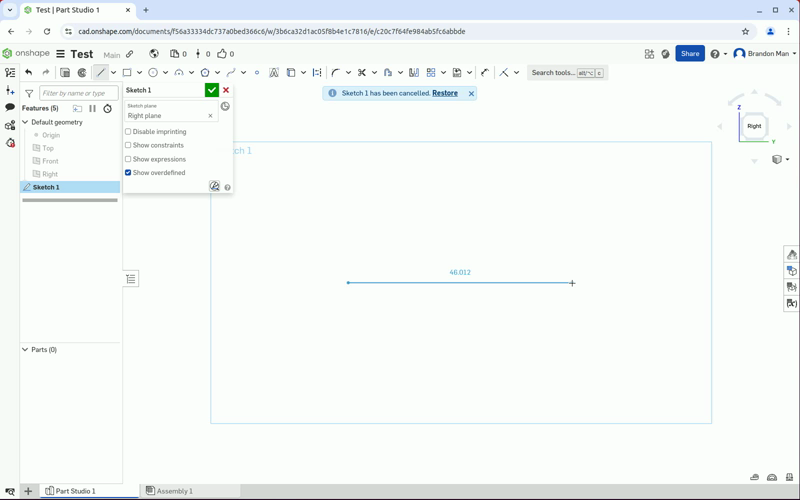
key_down(shift)
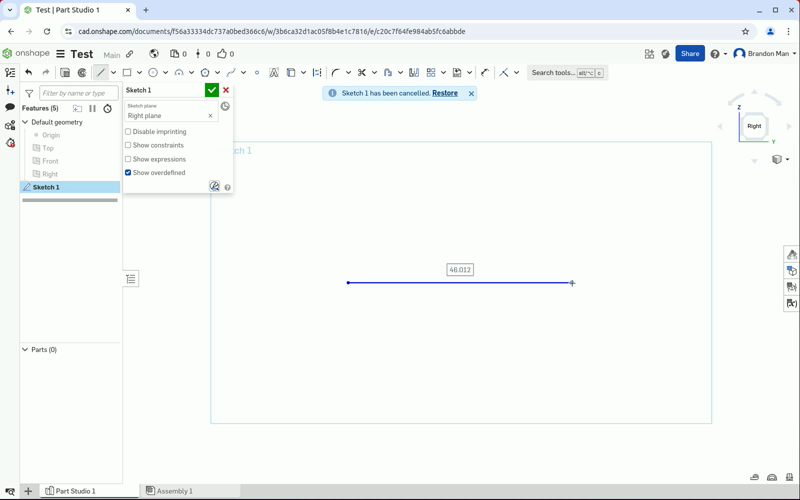
mouse_move(589, 282)
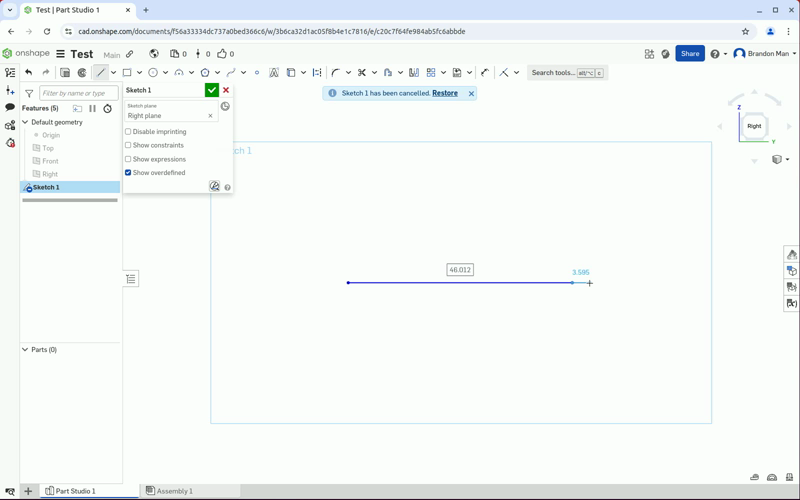
mouse_move(572, 268)
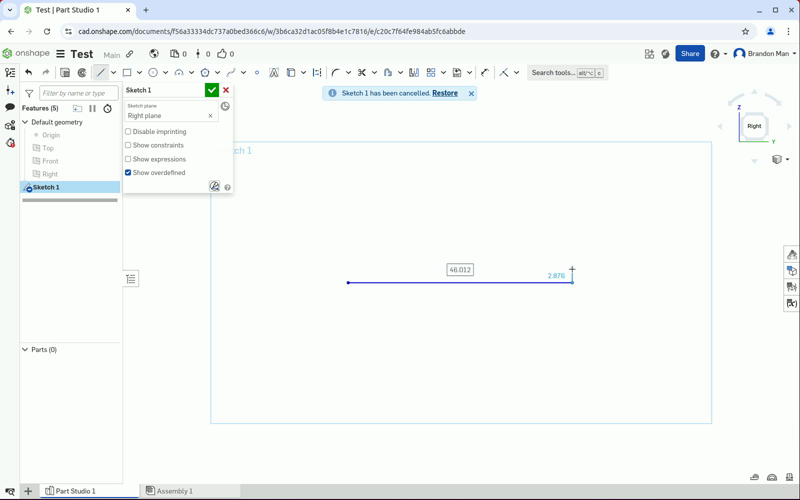
click(572, 268)
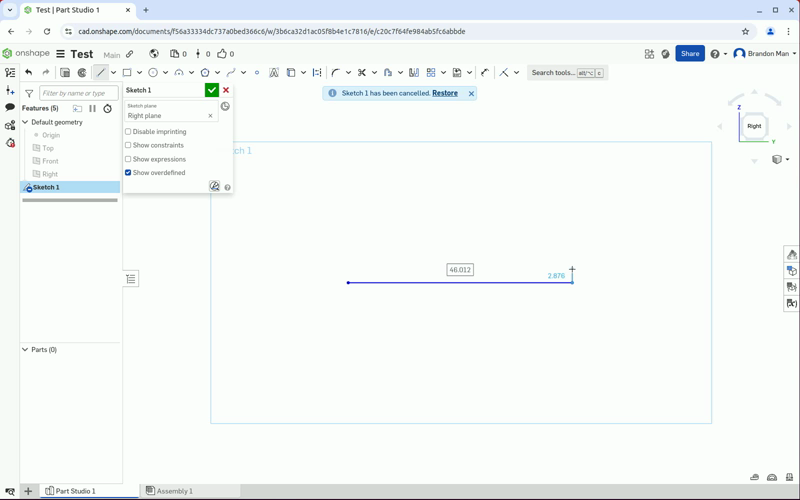
key_up(shift)
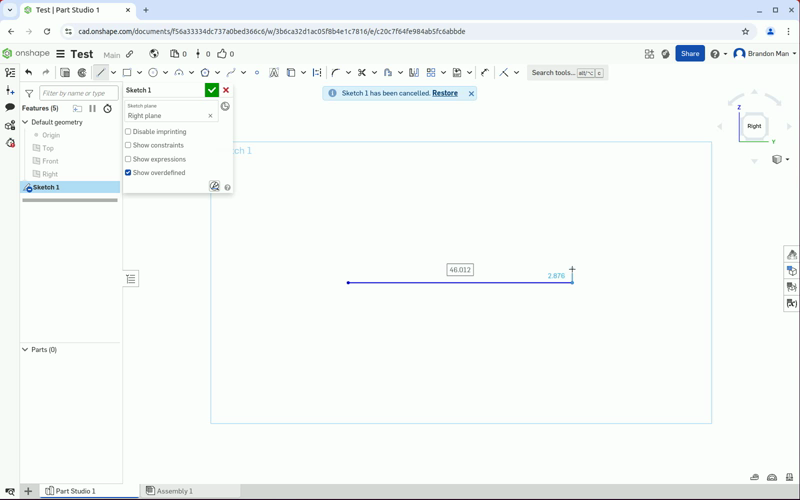
key_down(shift)
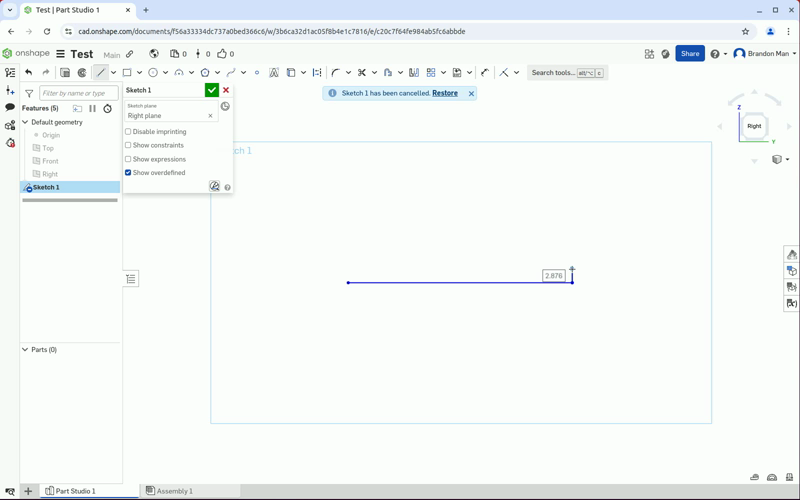
mouse_move(348, 231)
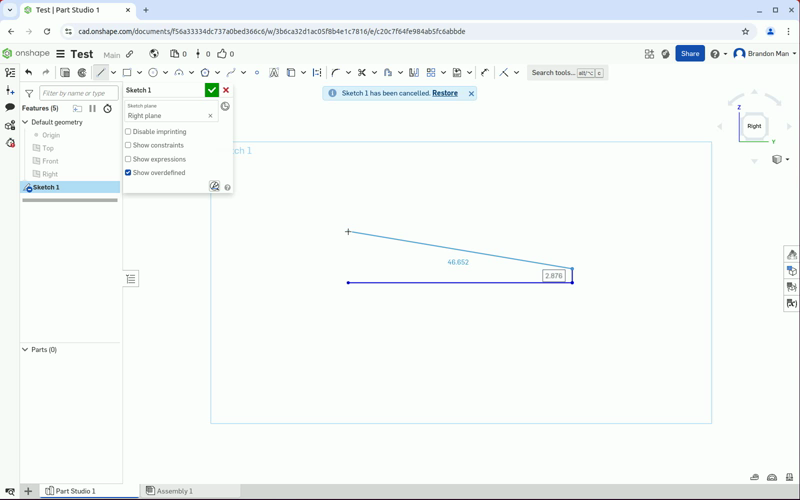
click(348, 231)
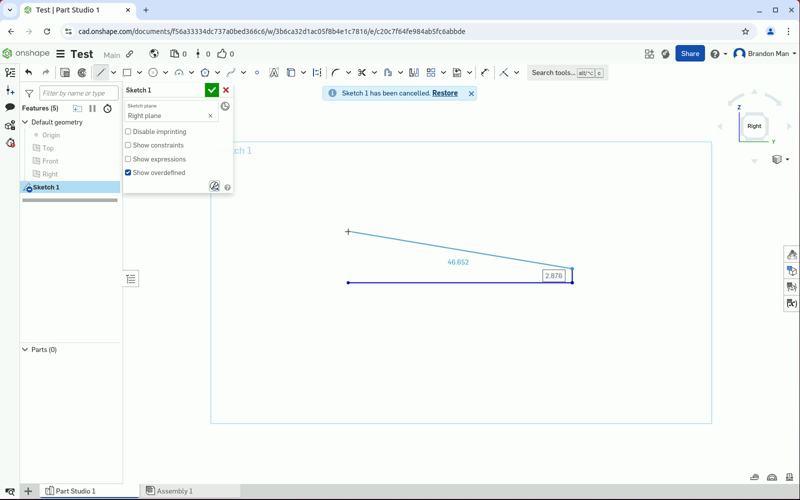
key_up(shift)
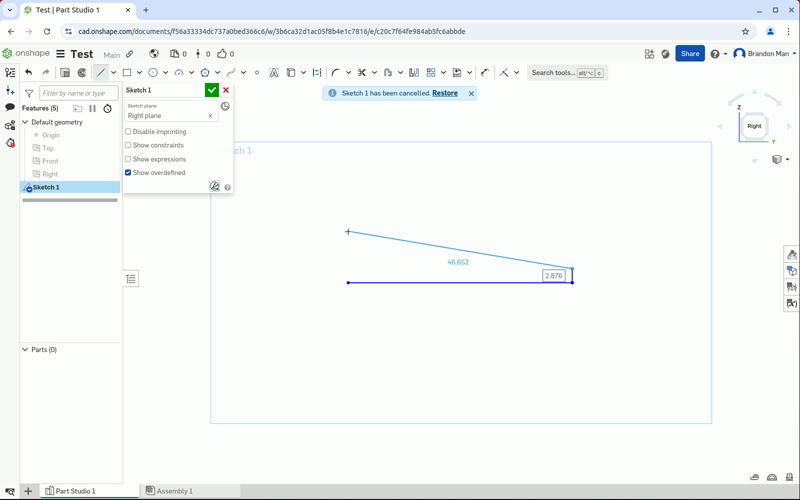
mouse_move(378, 231)
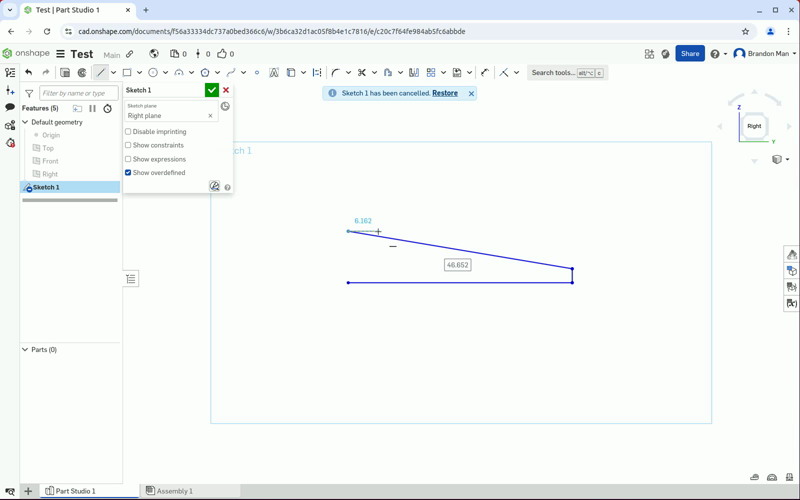
key_down(shift)
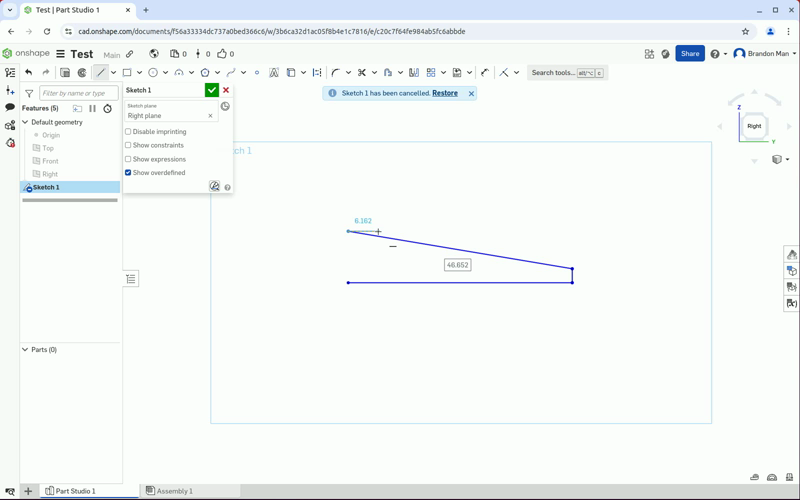
mouse_move(348, 282)
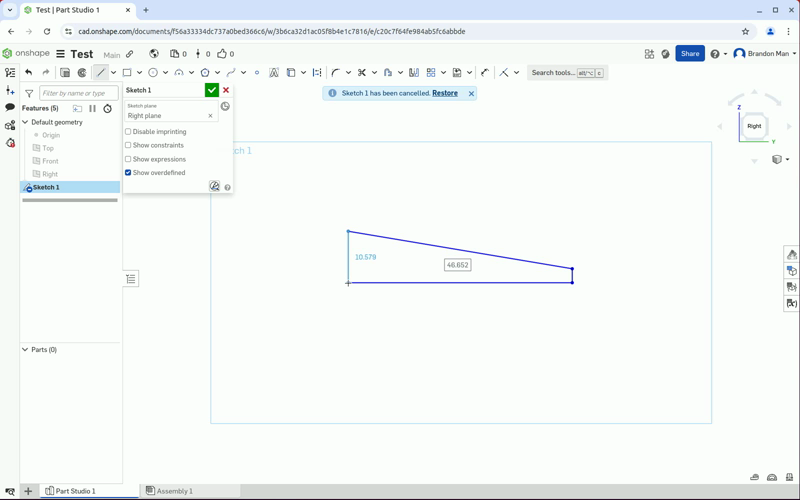
key_up(shift)
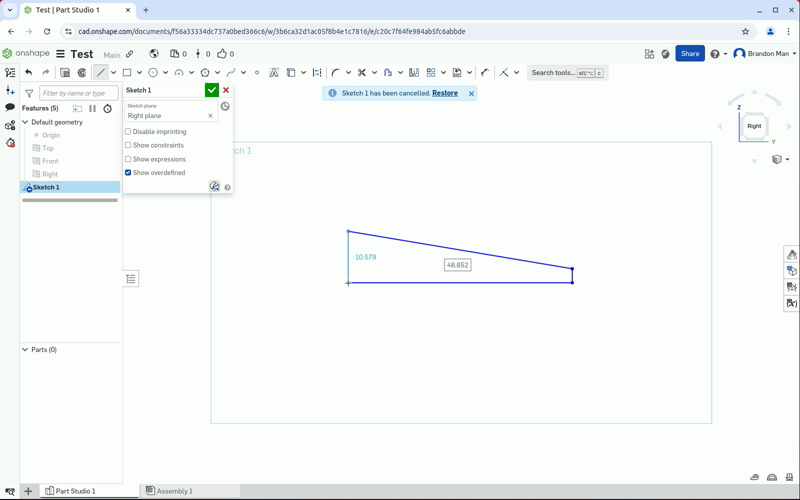
click(348, 282)
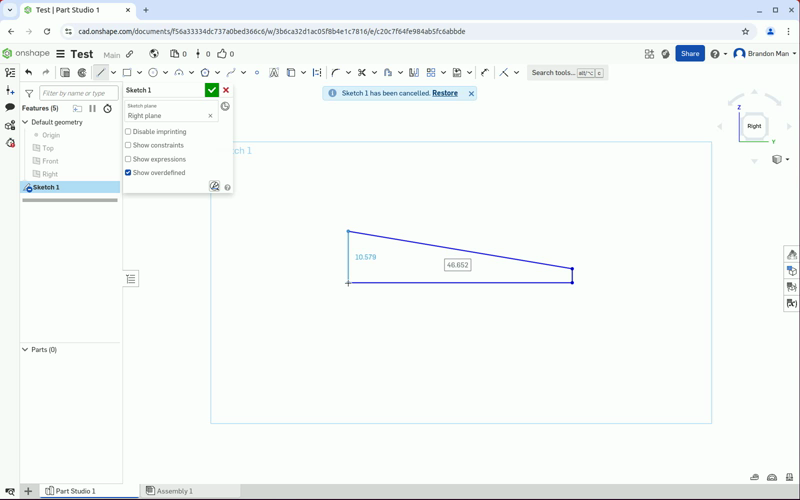
key(esc)
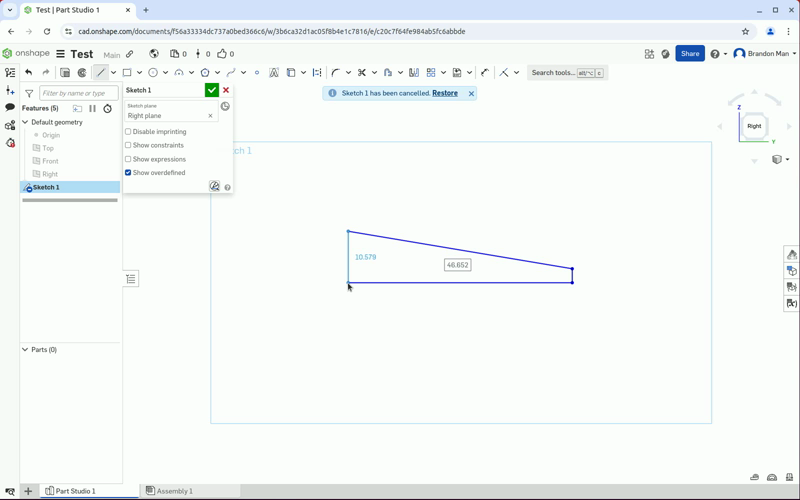
mouse_move(520, 265)
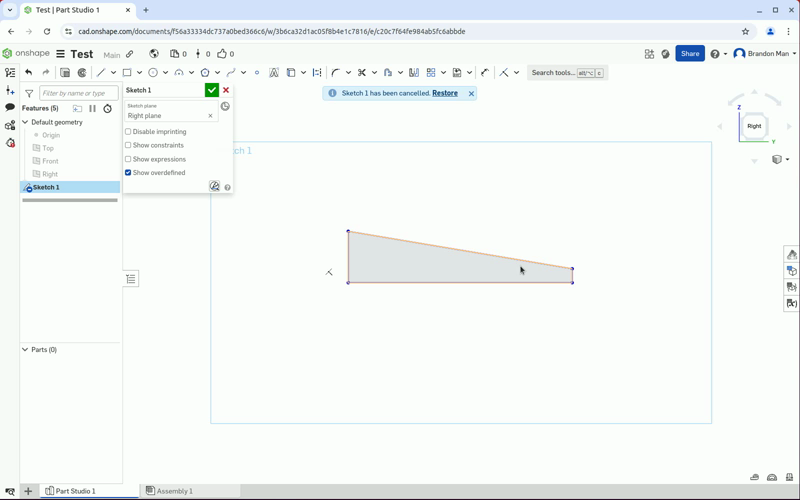
click(520, 265)
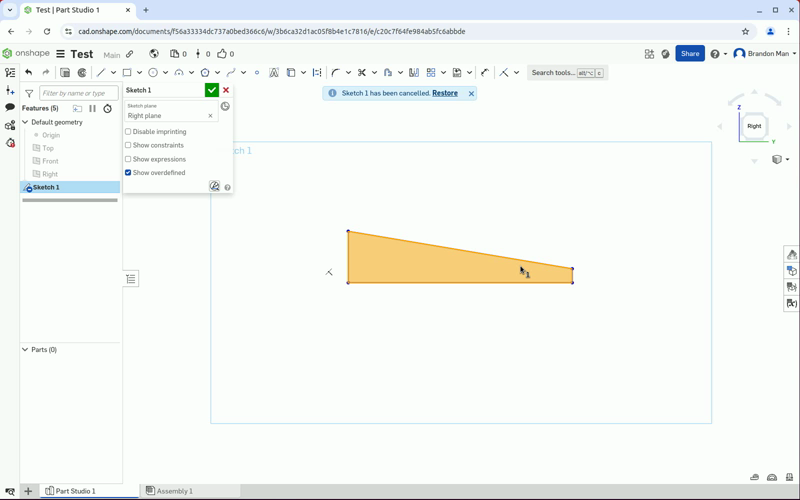
mouse_move(73, 352)
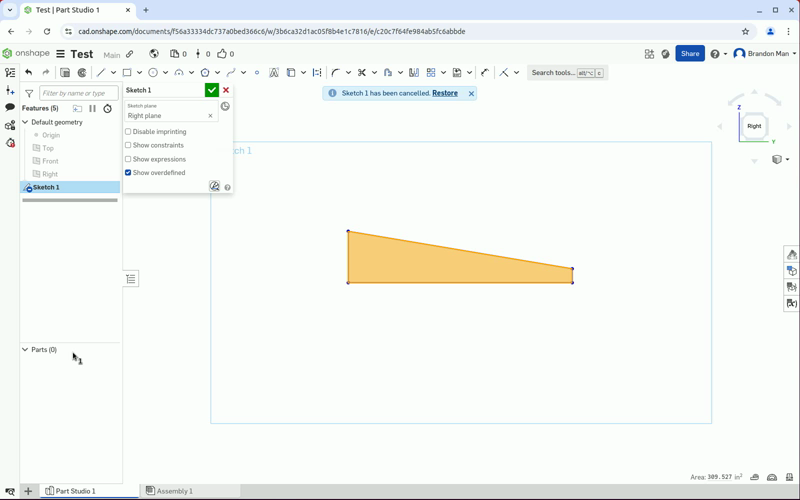
key(shift+y)
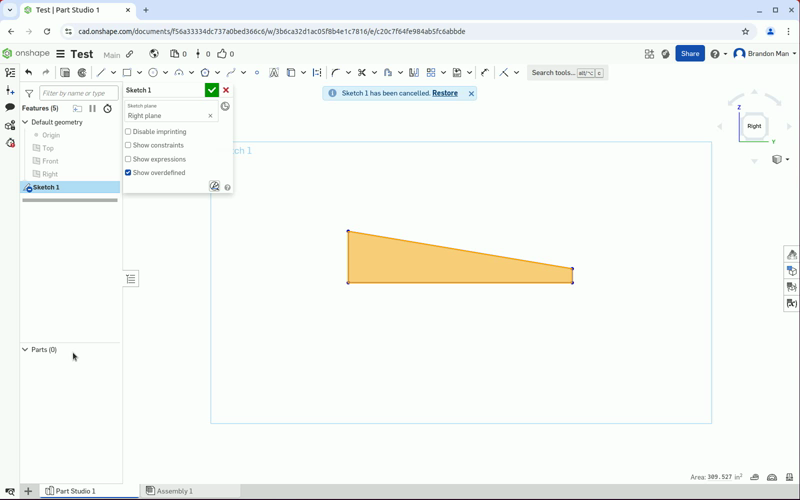
key(shift+e)
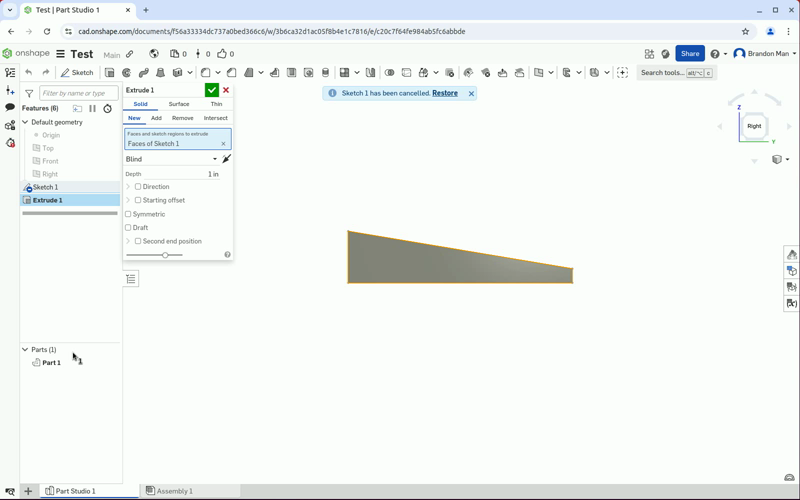
mouse_move(143, 106)
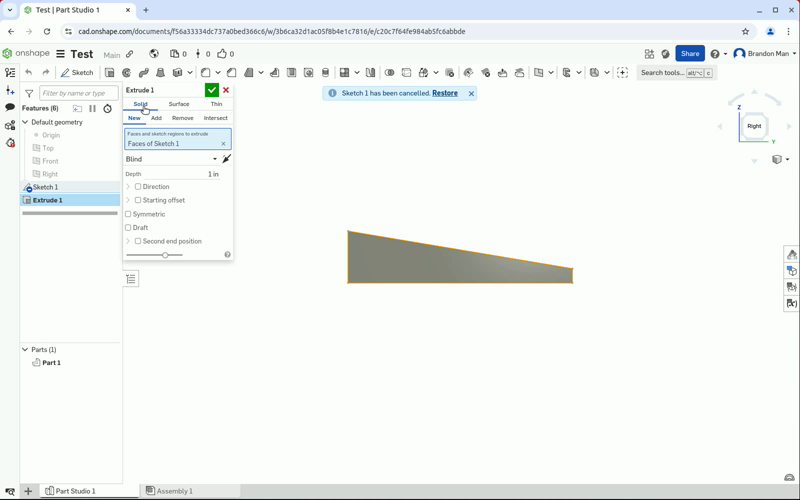
click(143, 106)
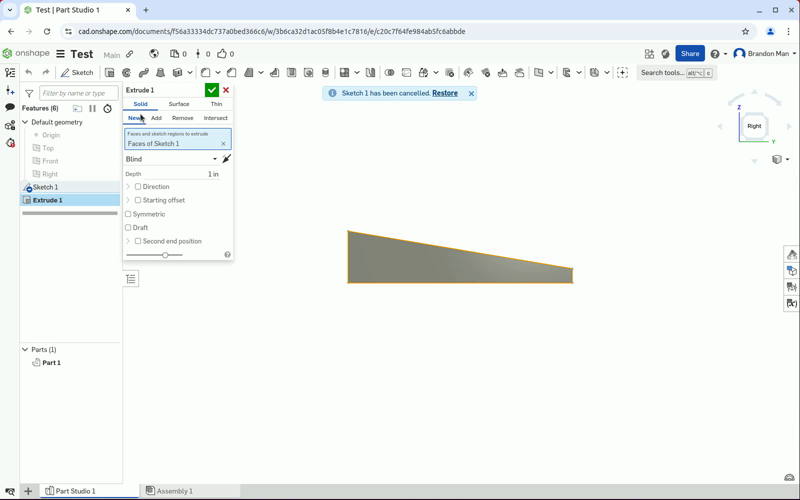
mouse_move(137, 120)
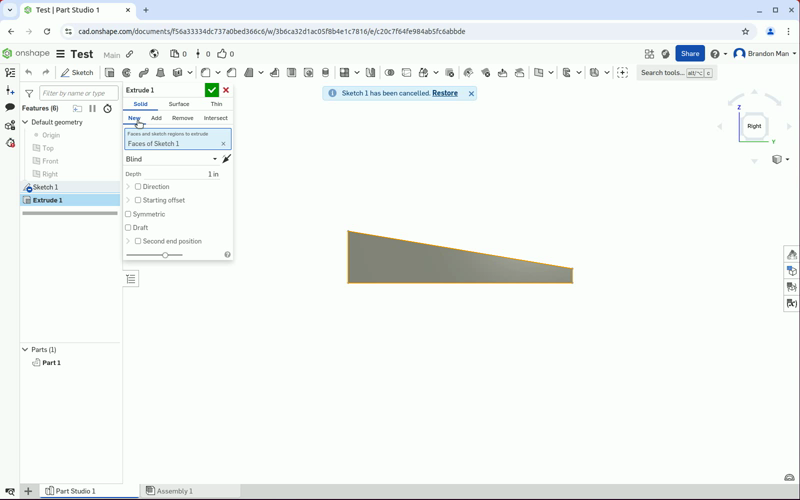
click(137, 120)
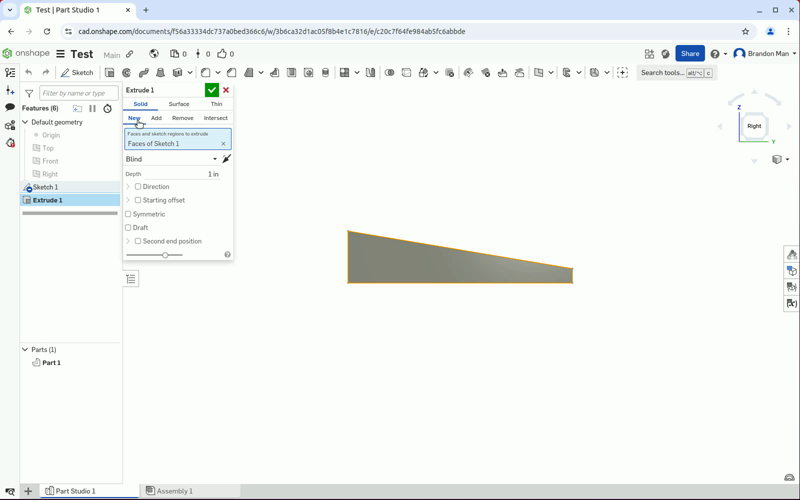
key(tab, 4)
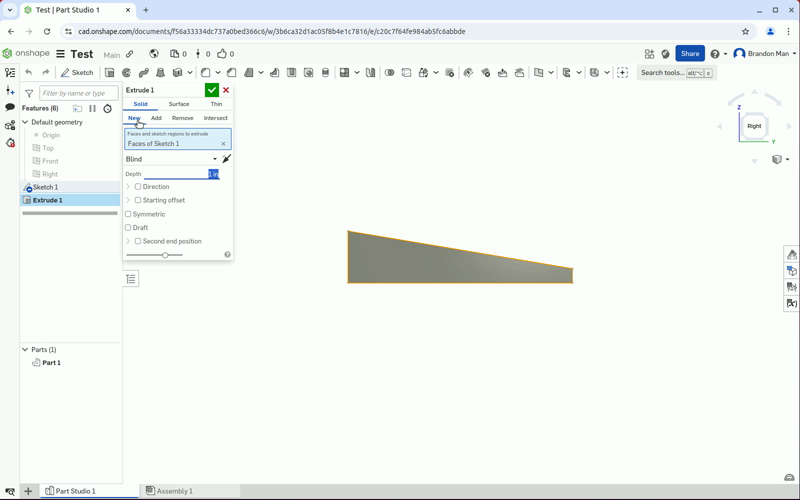
text(6.74)
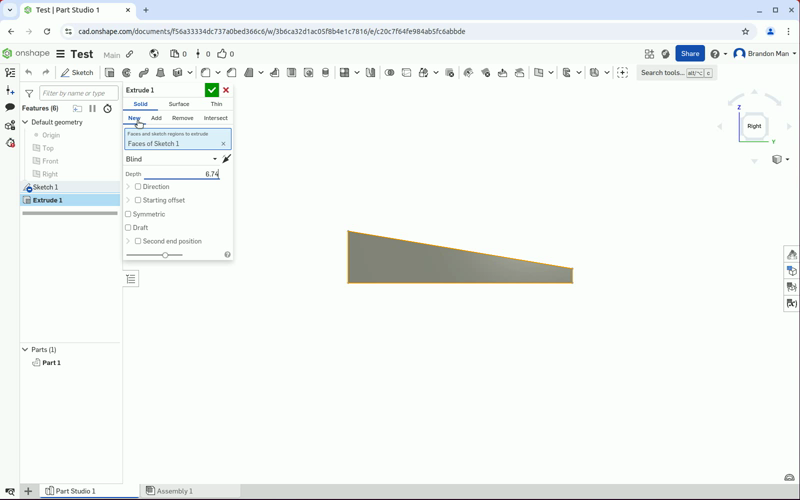
key(tab, 3)
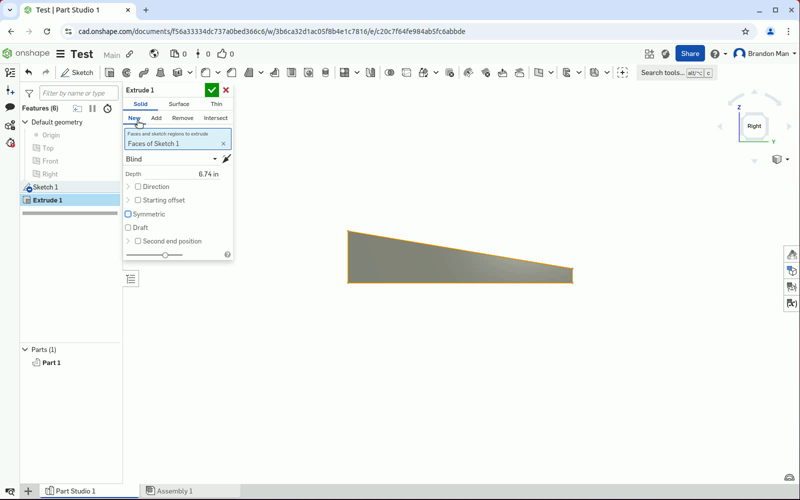
key(space)
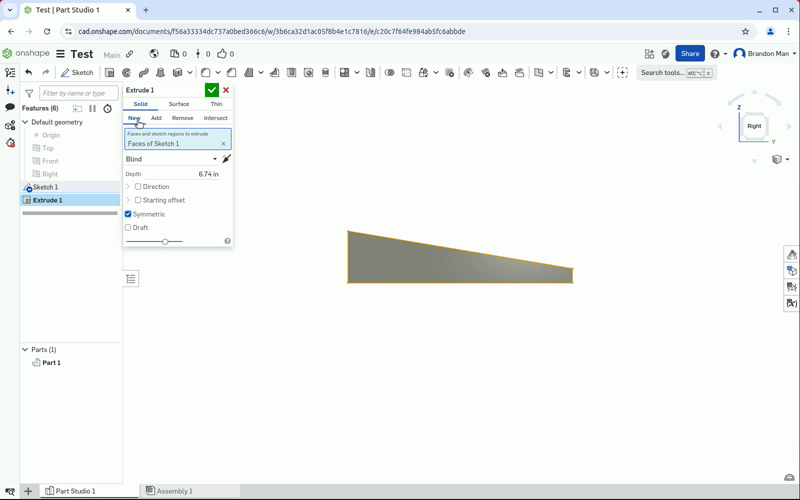
key(enter)
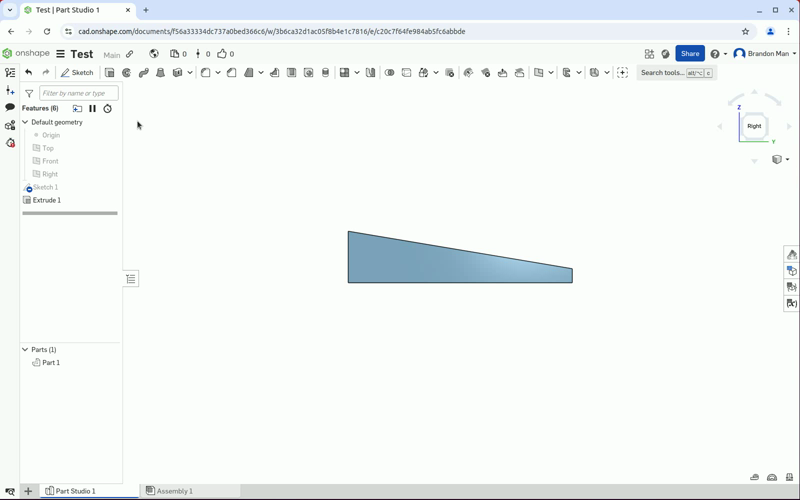
key(shift+h)
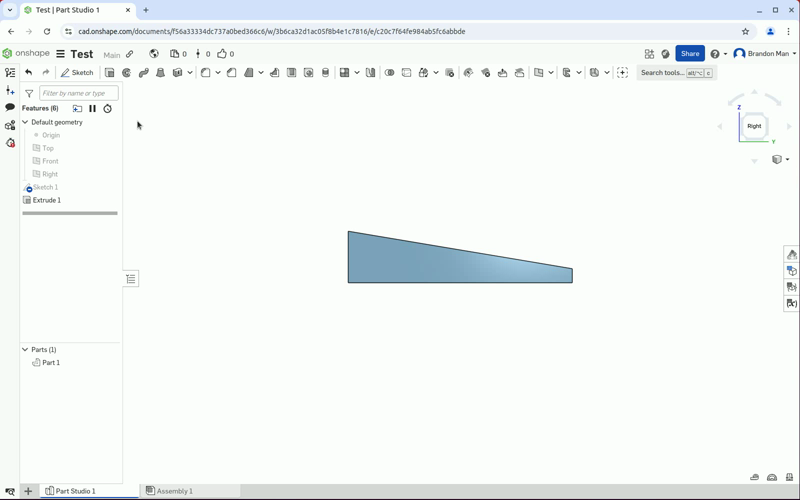
key(shift+h)
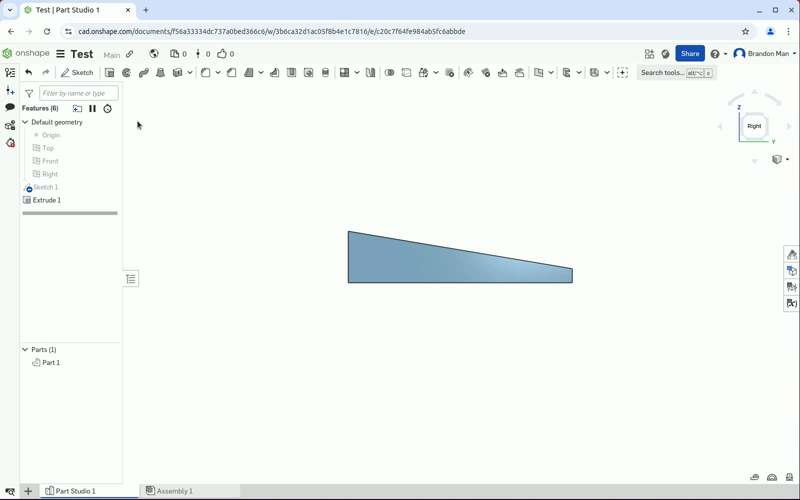
mouse_move(73, 189)
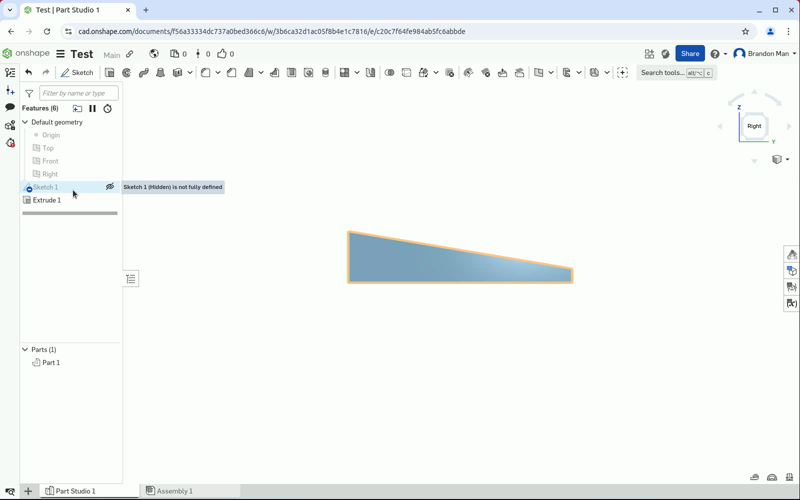
click(73, 189)
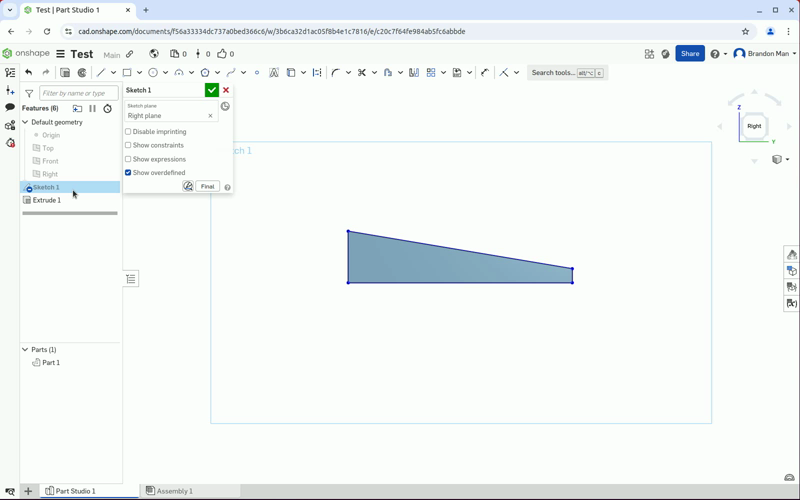
mouse_move(229, 92)
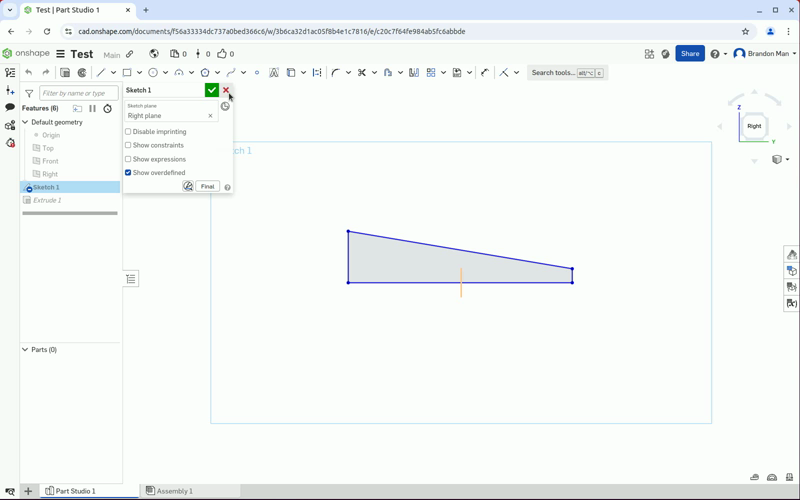
click(229, 92)
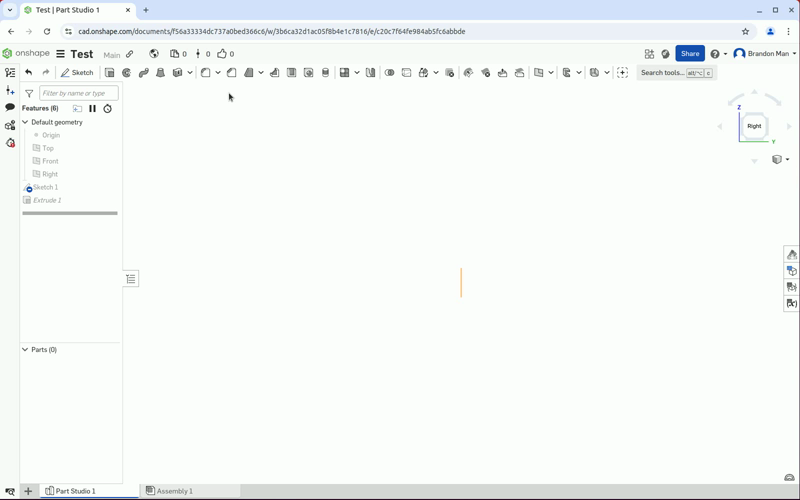
mouse_move(73, 352)
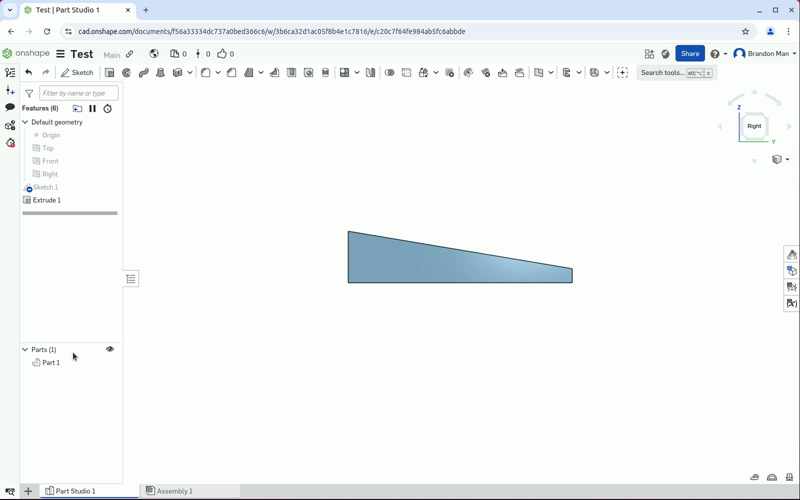
key(y)
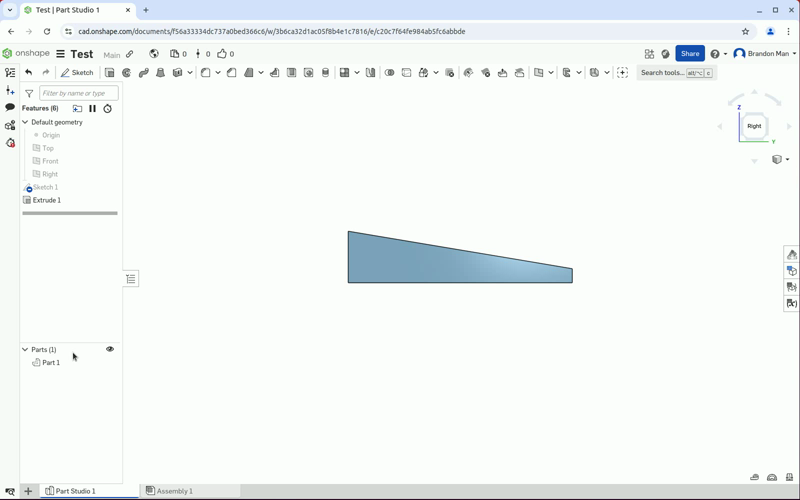
key(shift+p)
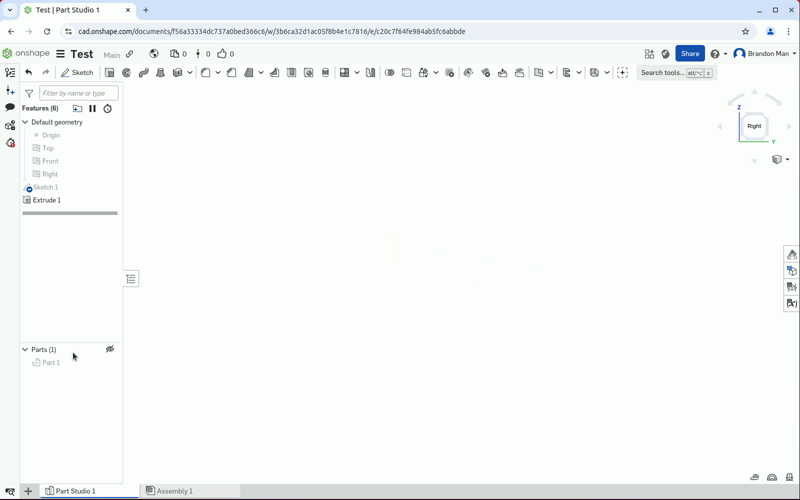
key(space)
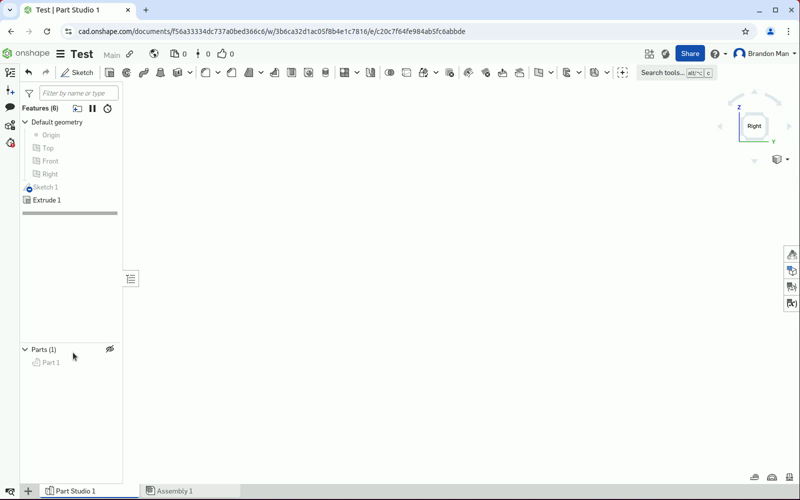
key_down(shift)
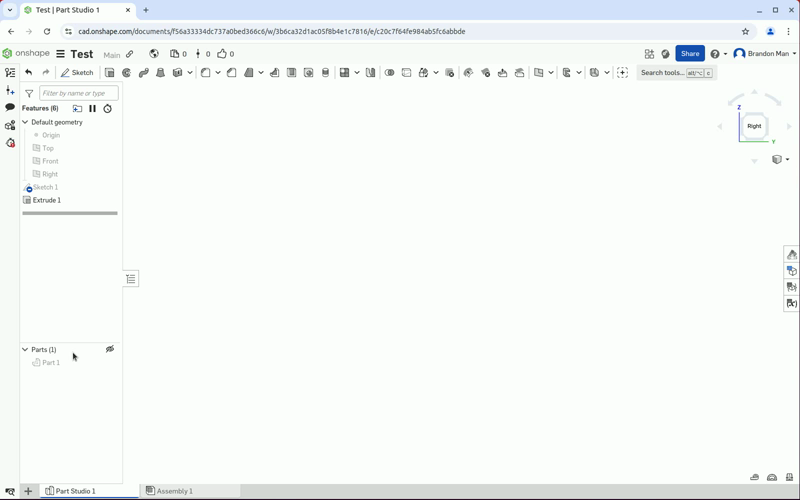
key(right)
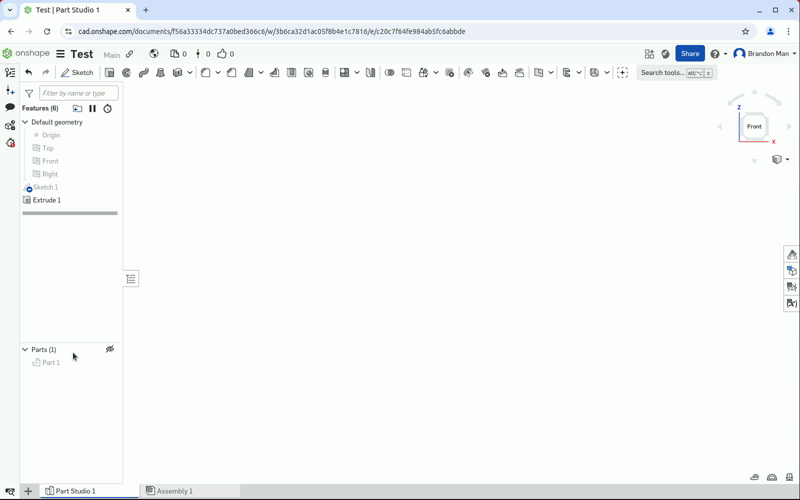
key_up(shift)
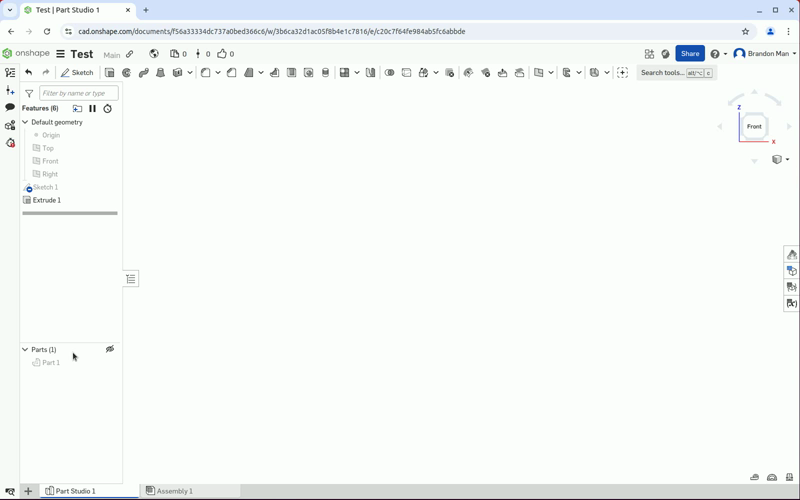
mouse_move(73, 352)
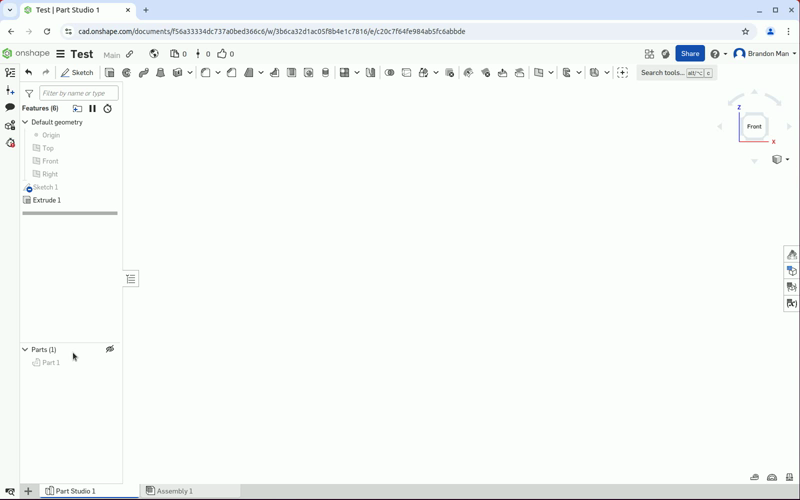
key(shift+y)
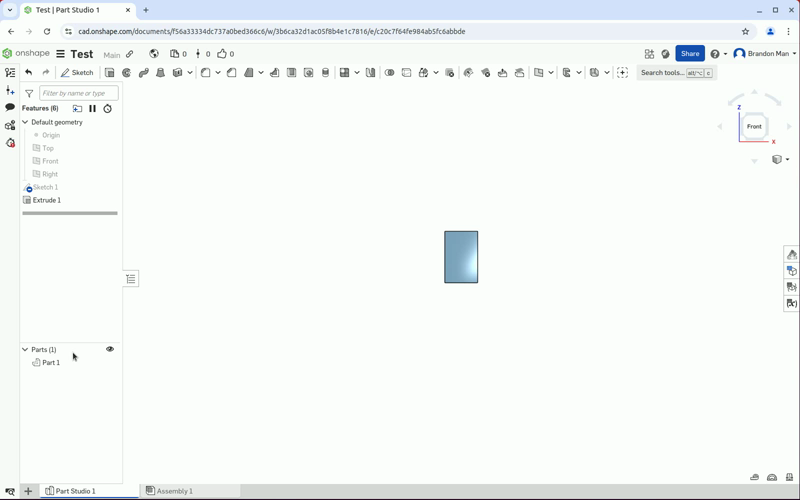
mouse_move(541, 75)
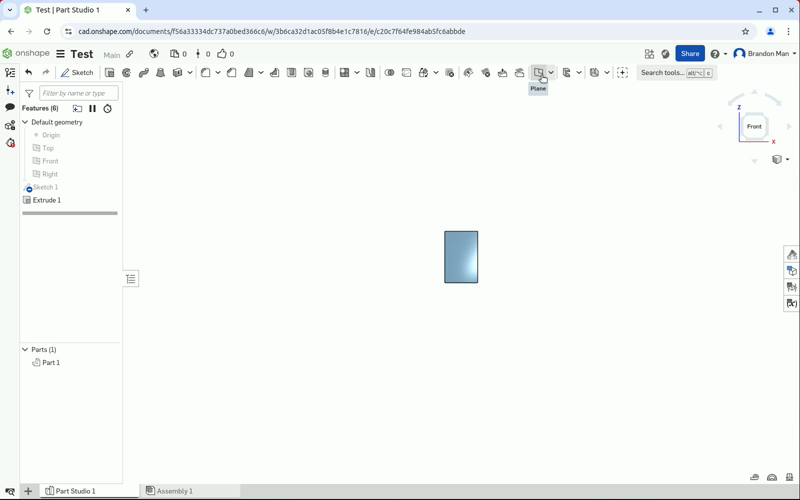
click(541, 75)
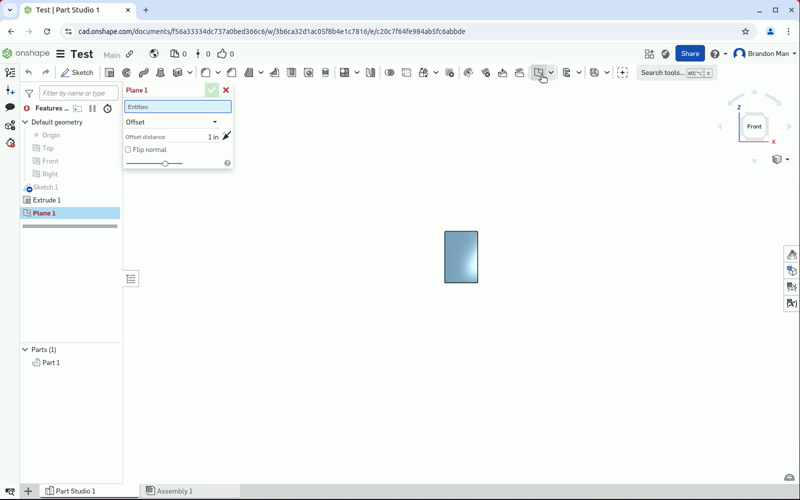
mouse_move(73, 163)
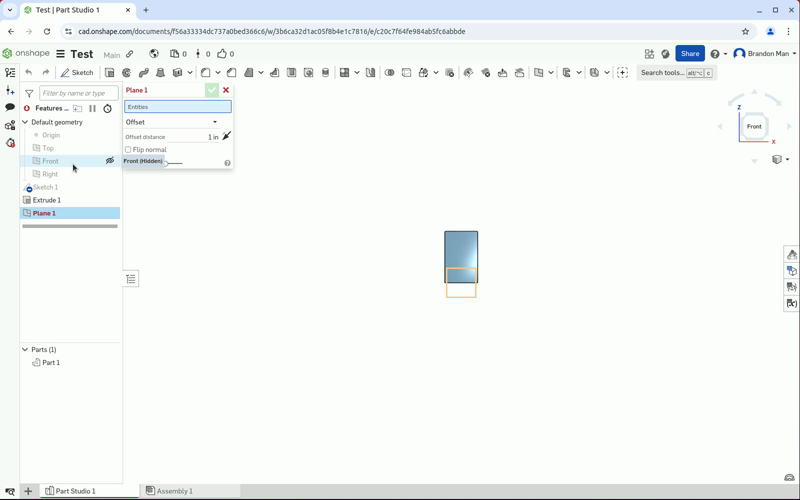
click(73, 163)
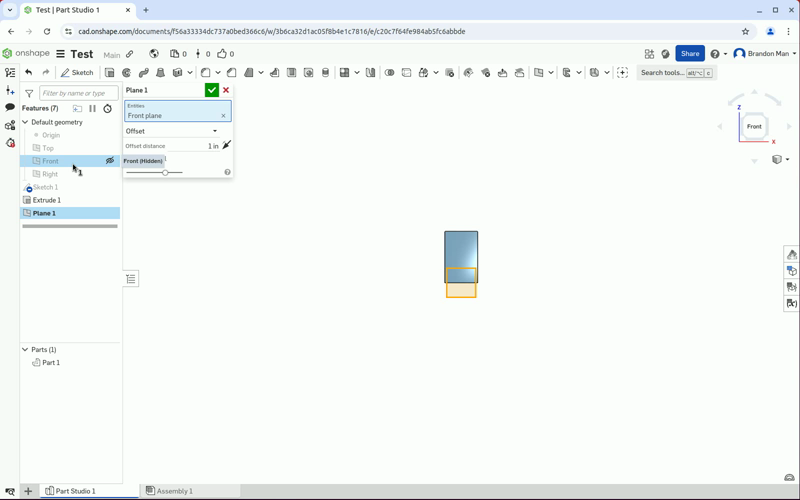
key(tab, 2)
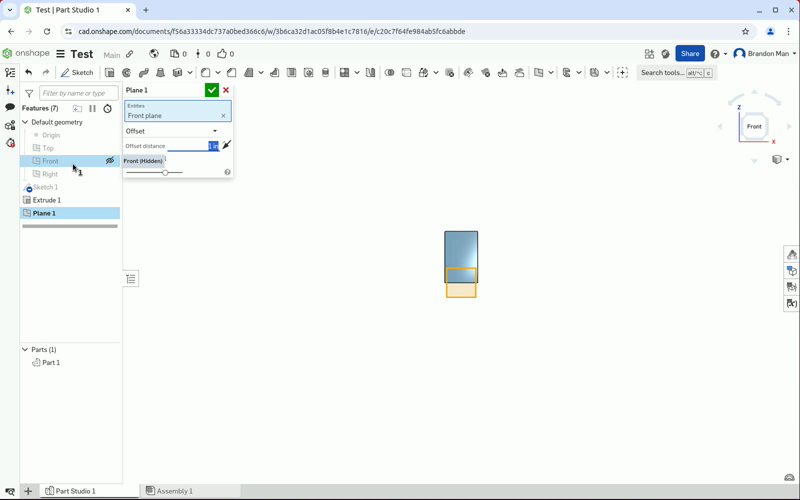
text(23.108)
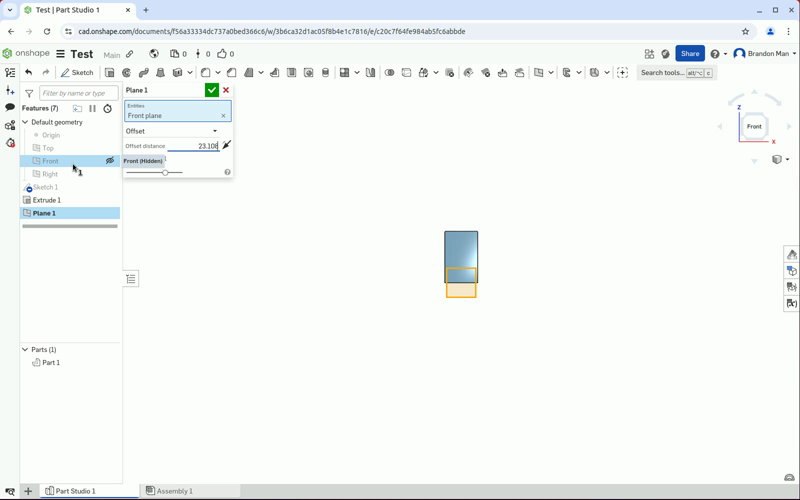
key(enter, 2)
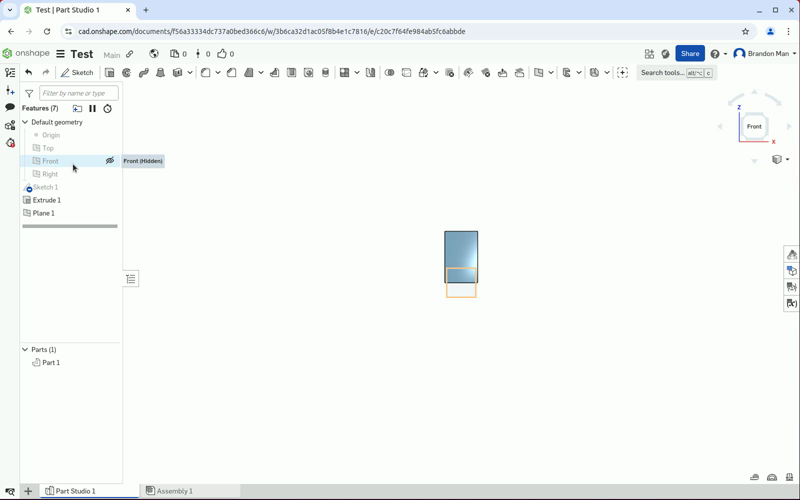
key(shift+s)
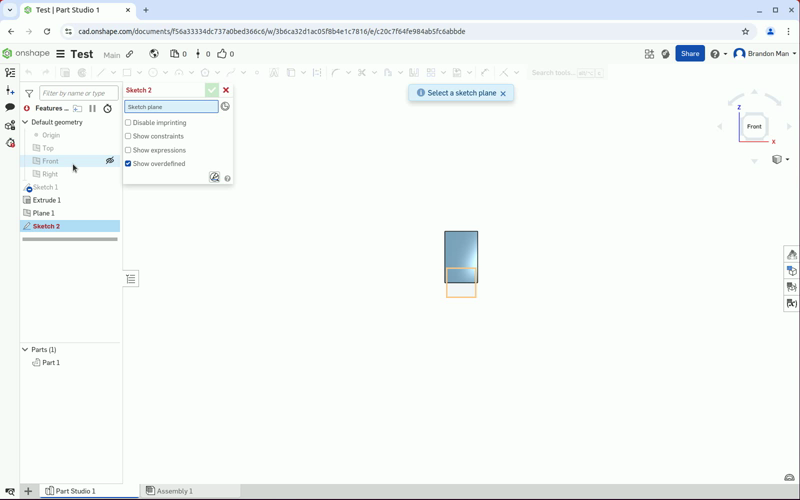
mouse_move(73, 215)
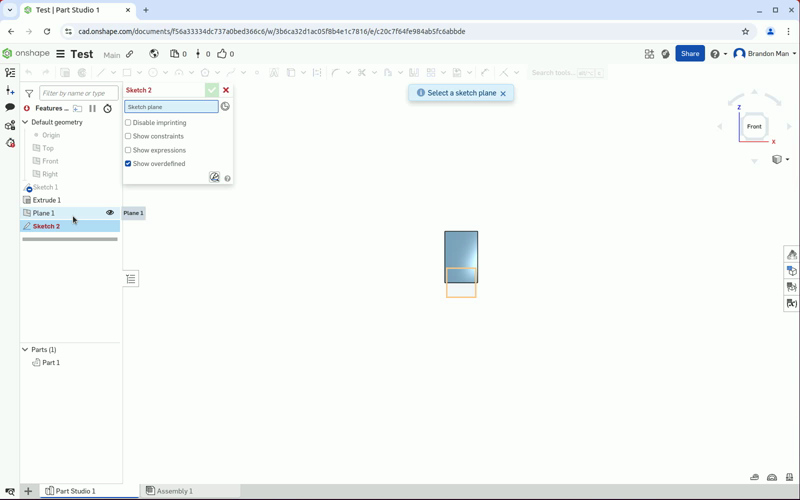
click(73, 215)
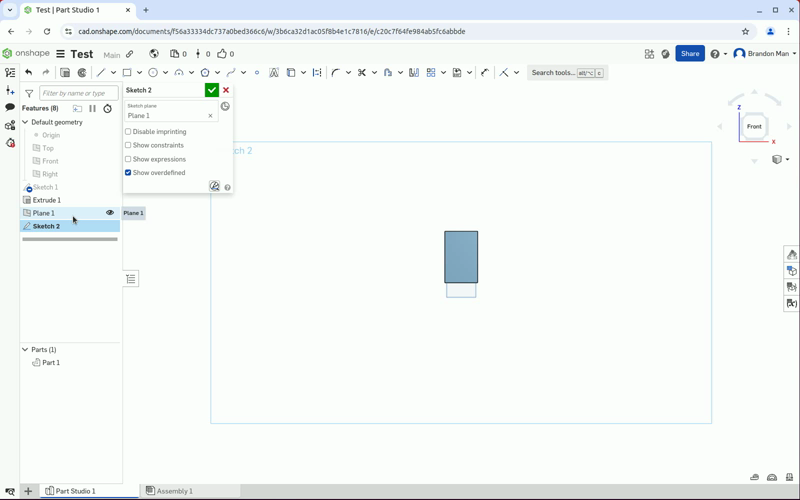
mouse_move(73, 352)
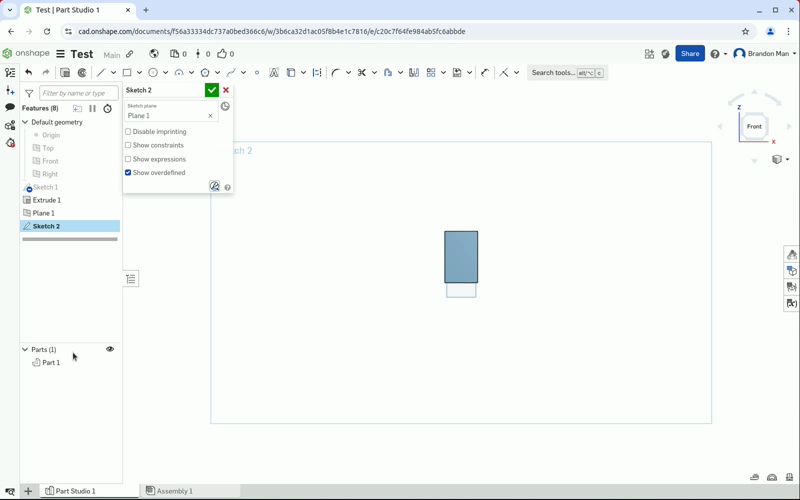
key(y)
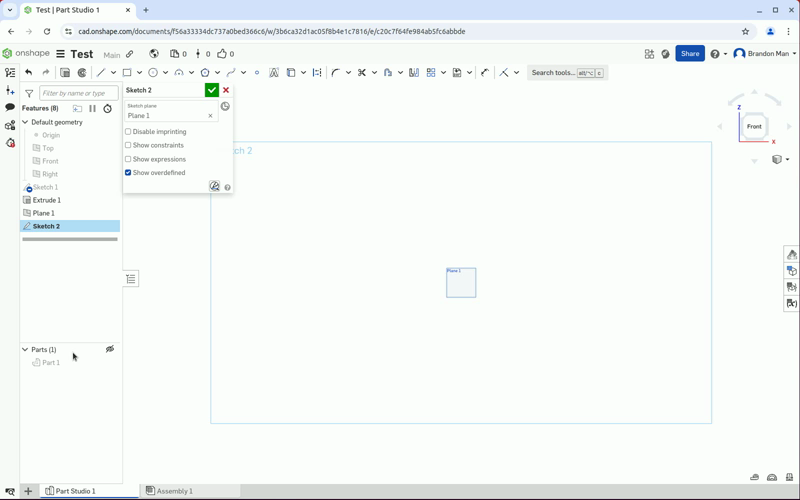
key(c)
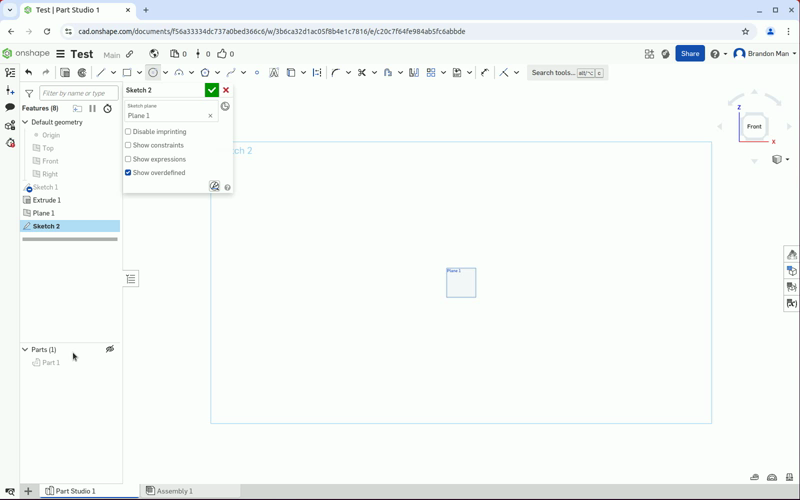
key_down(shift)
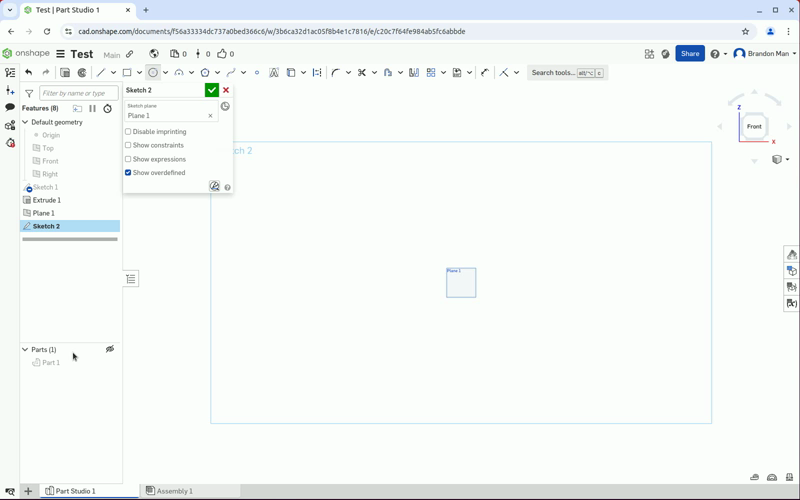
mouse_move(461, 257)
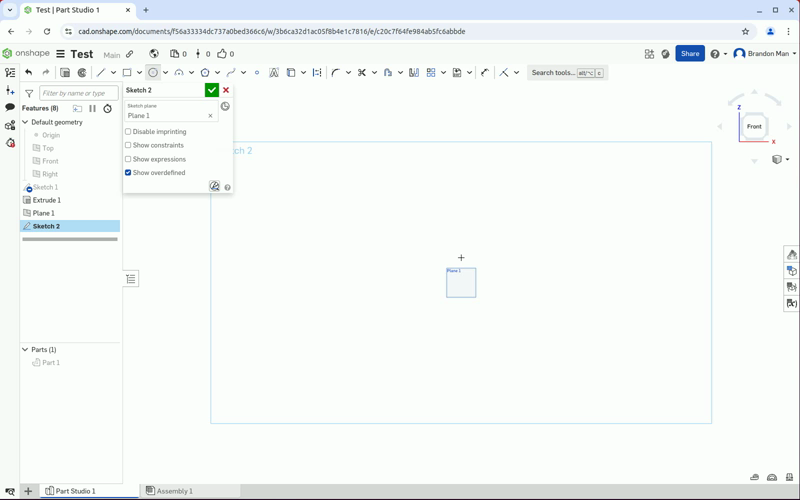
click(461, 257)
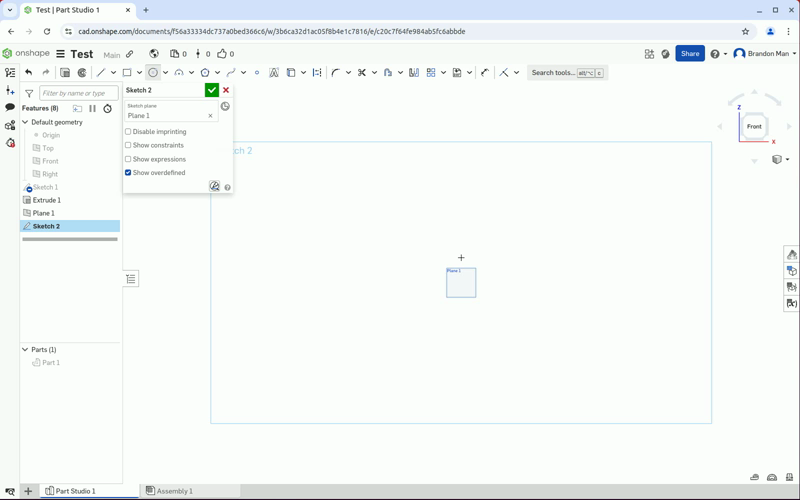
key_up(shift)
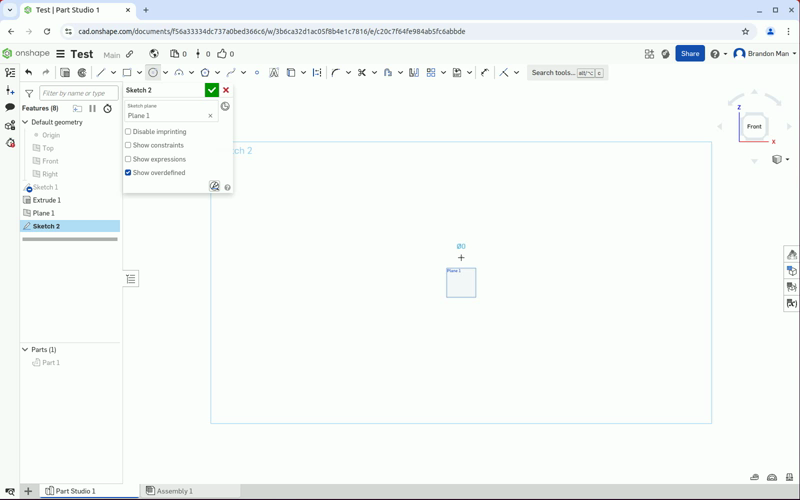
mouse_move(468, 257)
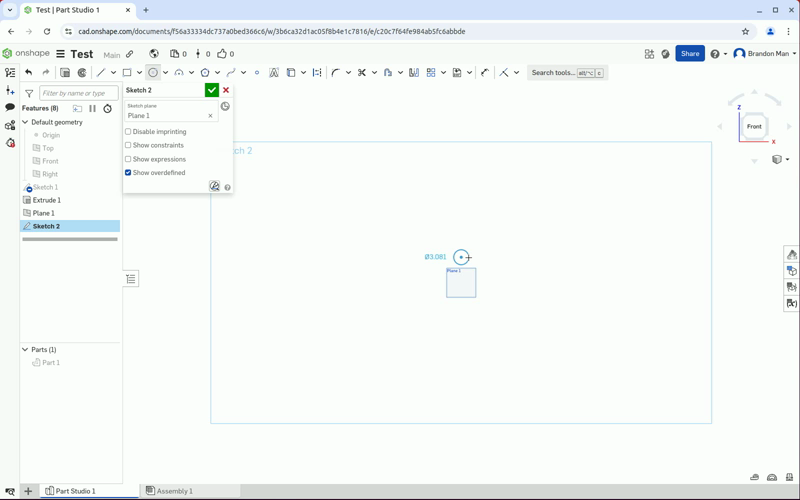
click(468, 257)
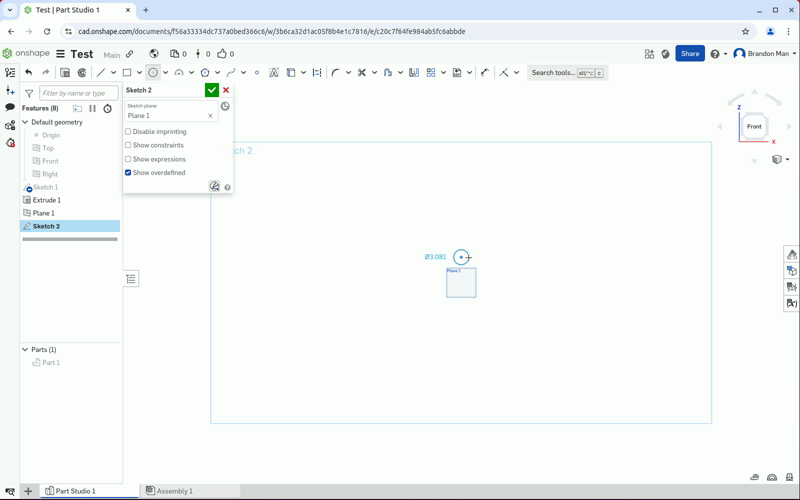
key(esc)
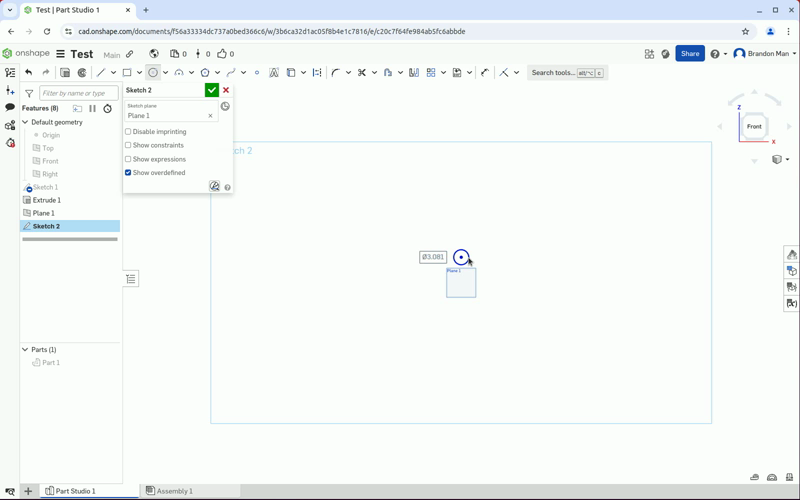
mouse_move(465, 258)
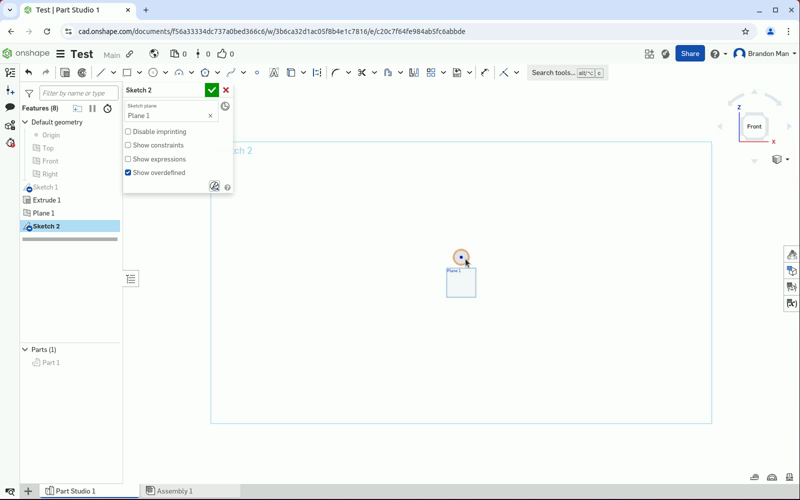
scroll(6)
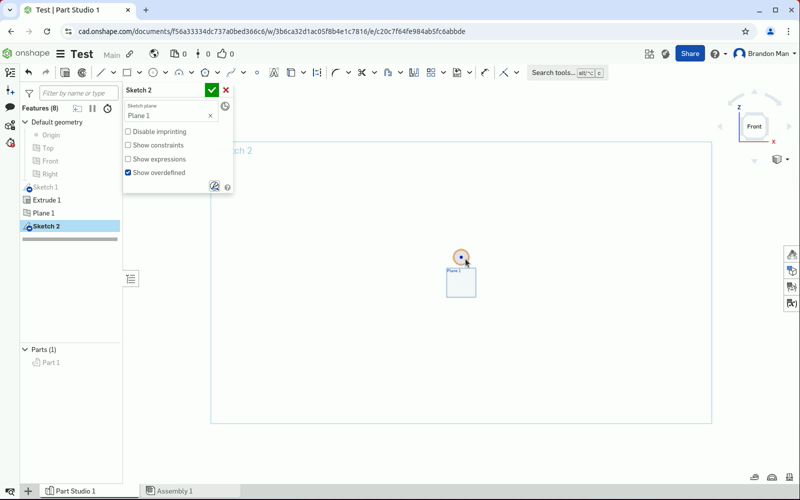
scroll(6)
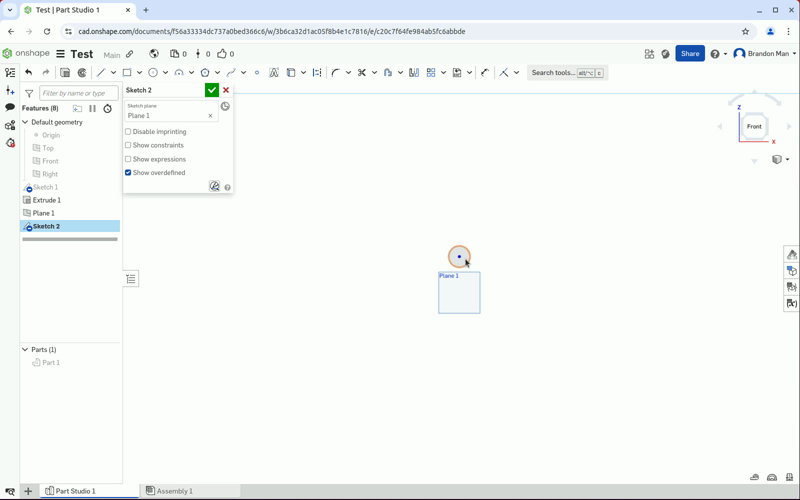
scroll(6)
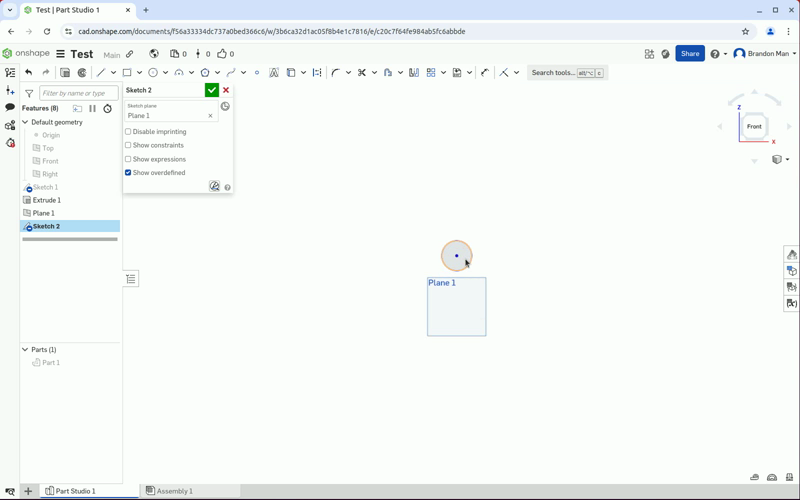
scroll(6)
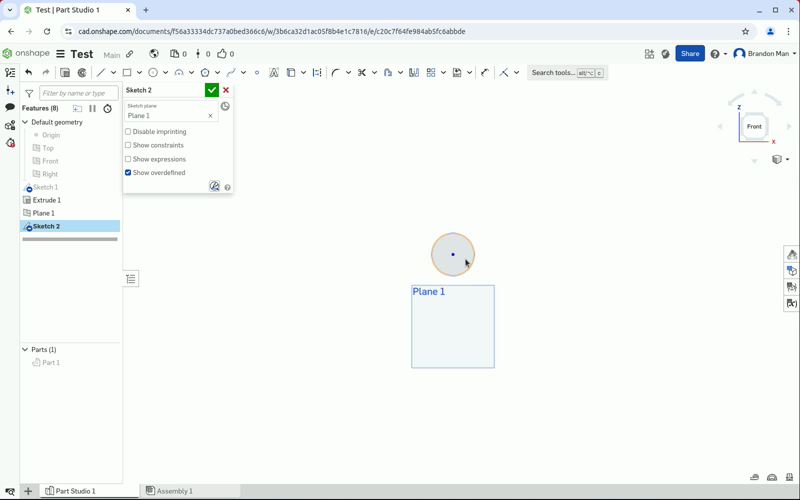
scroll(6)
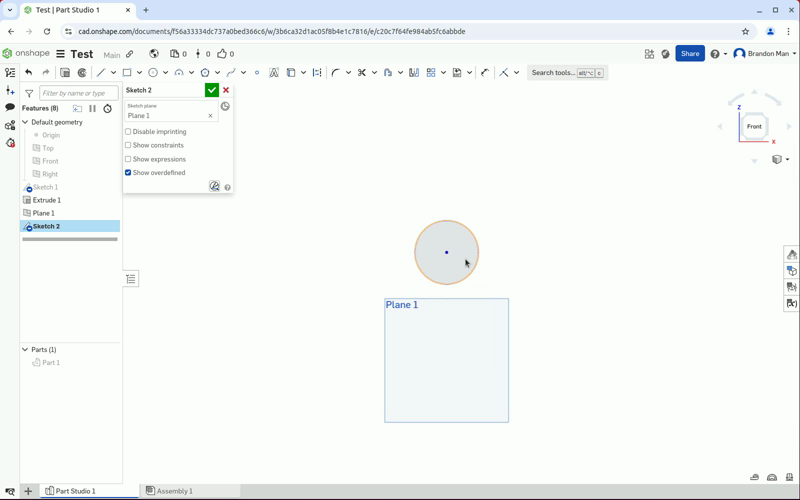
scroll(6)
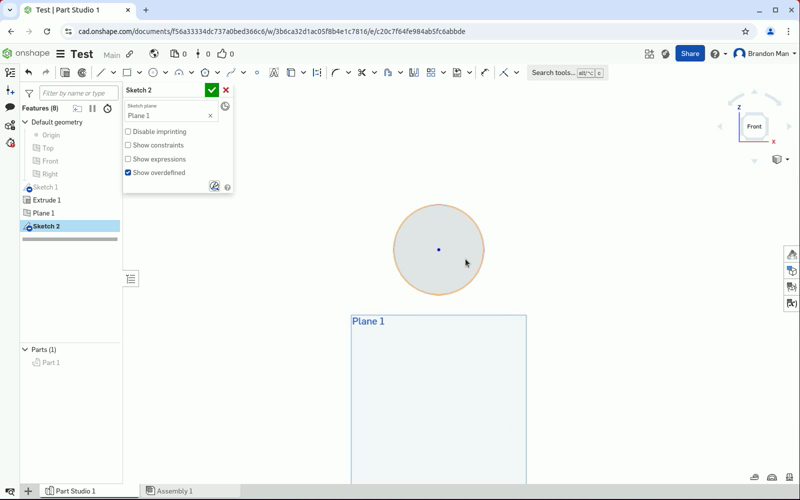
scroll(6)
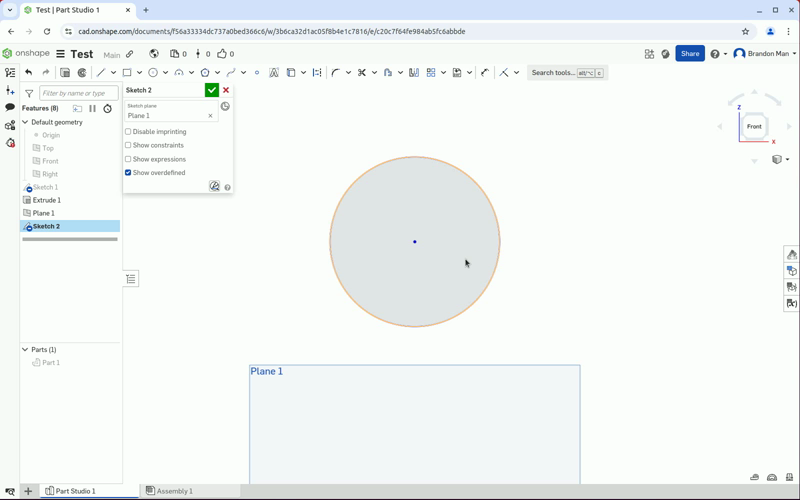
click(465, 258)
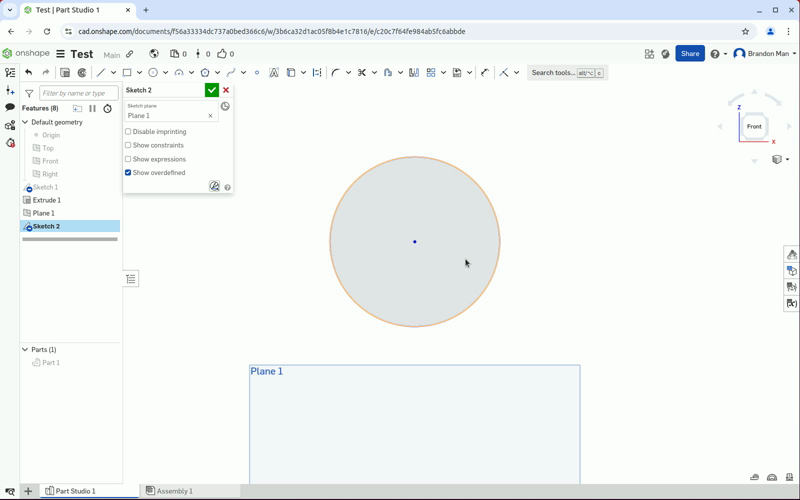
scroll(-6)
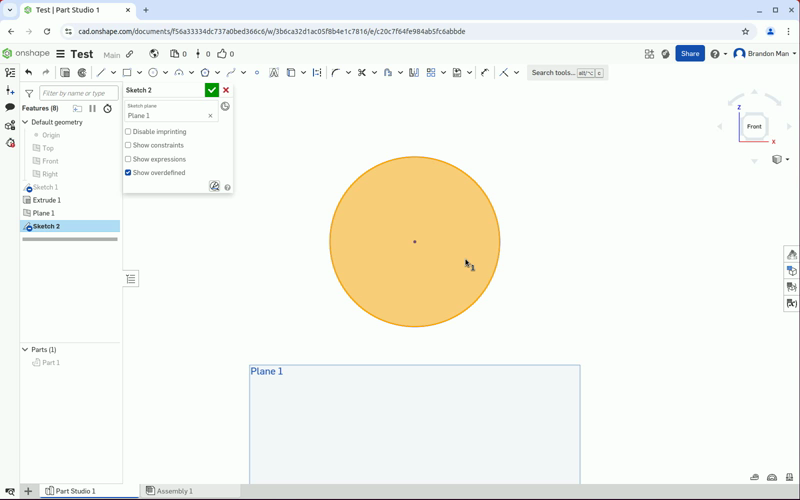
scroll(-6)
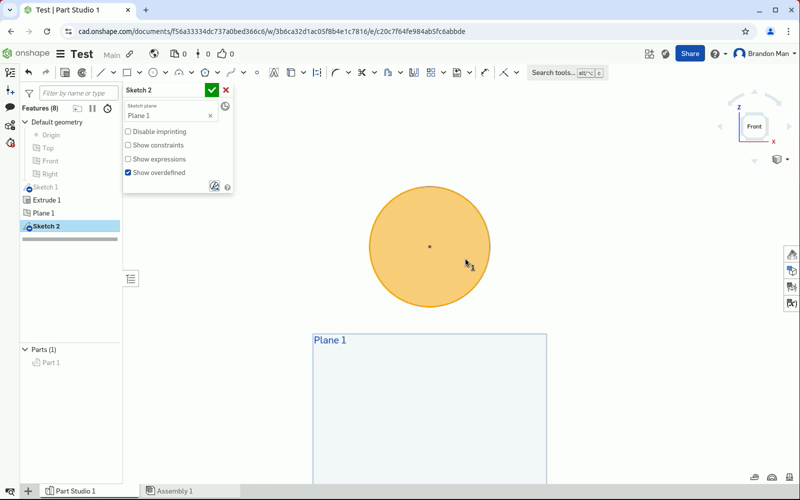
scroll(-6)
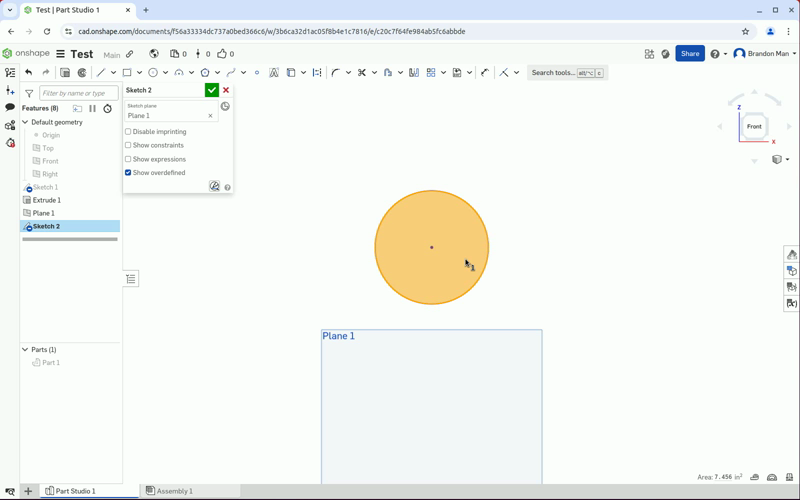
scroll(-6)
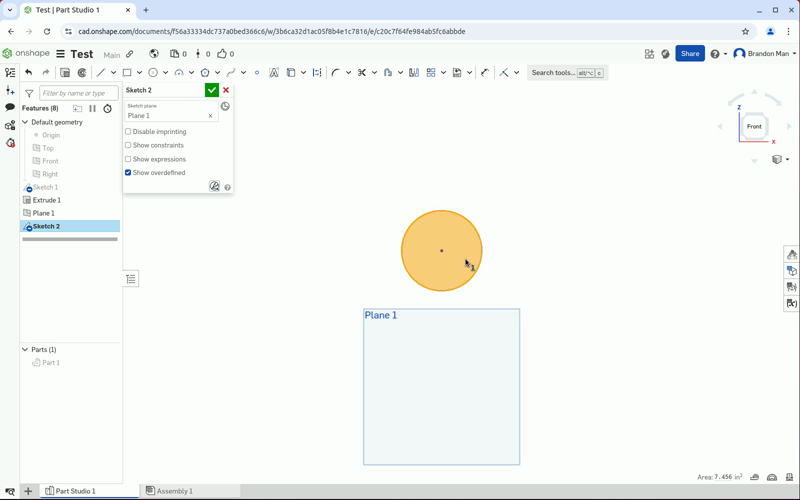
scroll(-6)
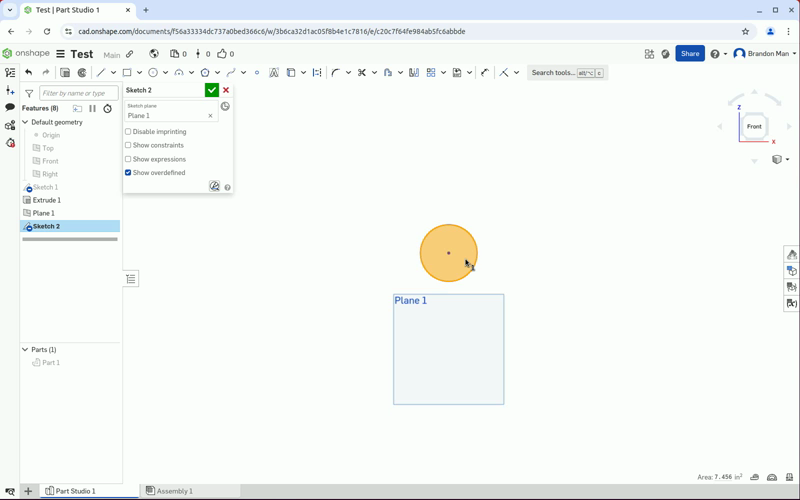
scroll(-6)
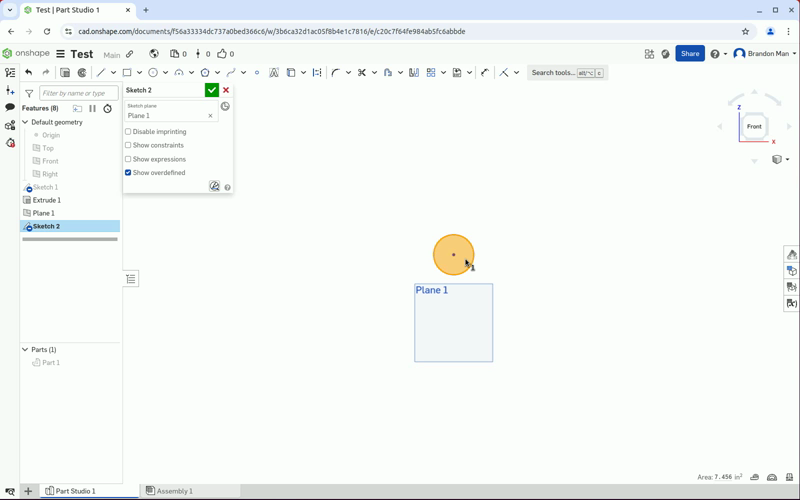
scroll(-6)
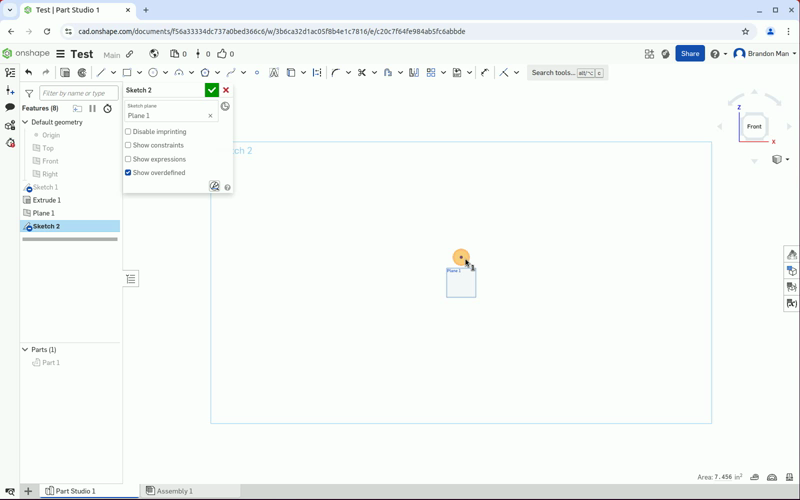
mouse_move(73, 352)
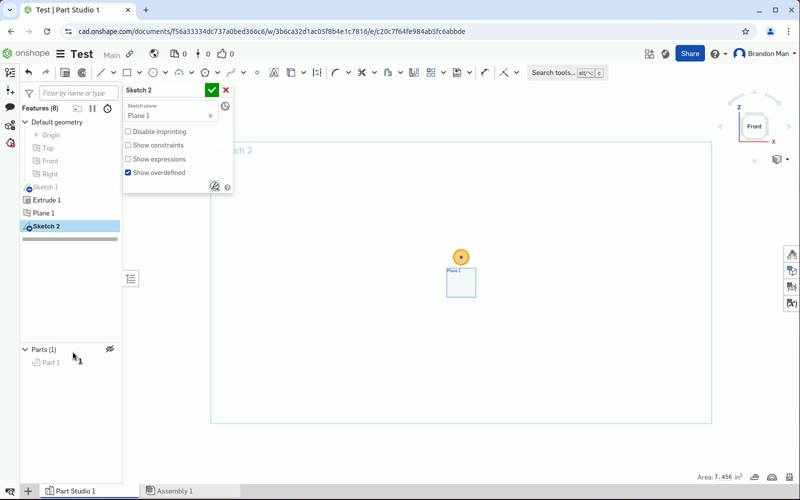
key(shift+y)
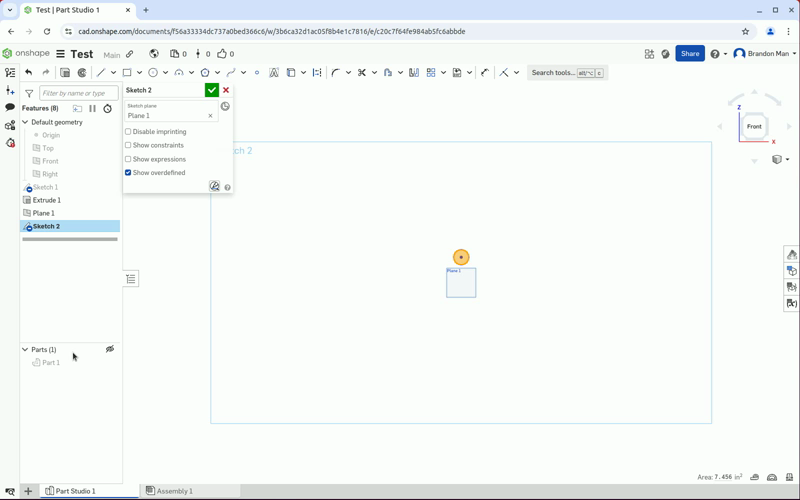
key(shift+e)
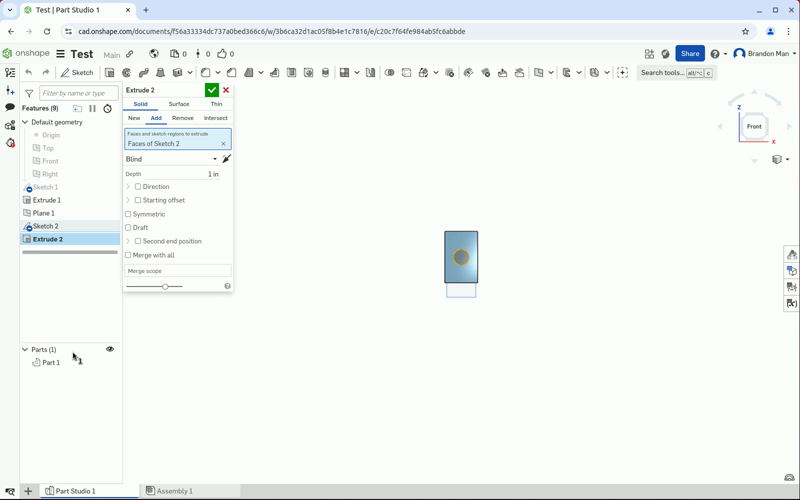
mouse_move(143, 106)
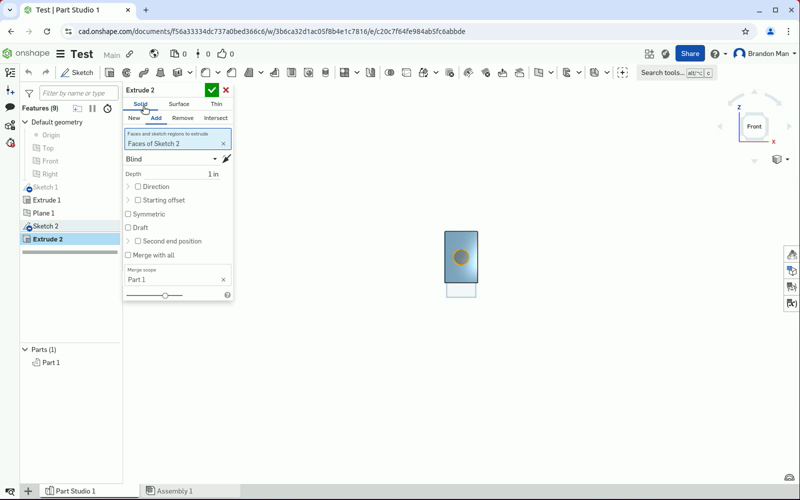
click(143, 106)
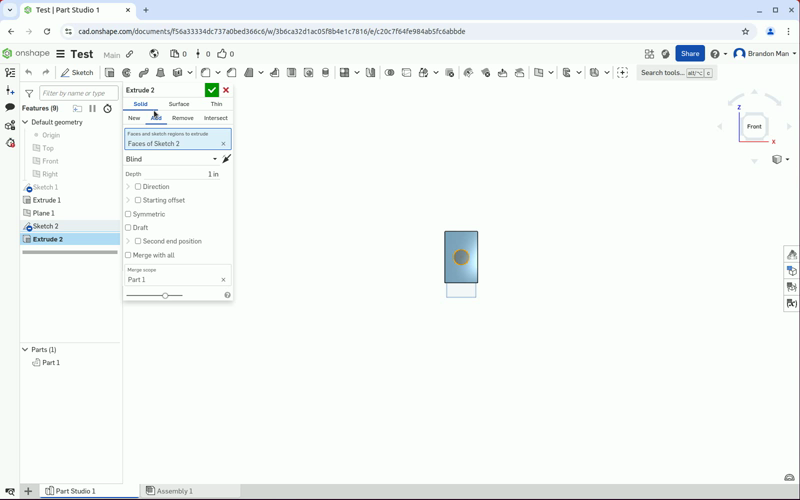
mouse_move(186, 120)
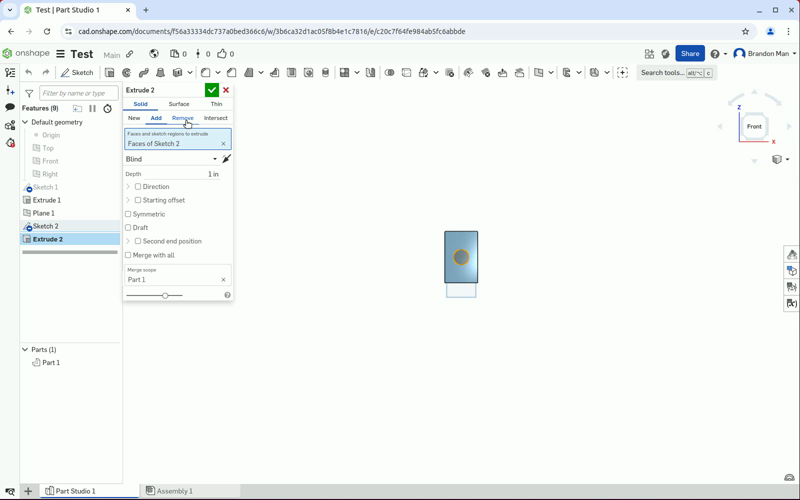
click(186, 120)
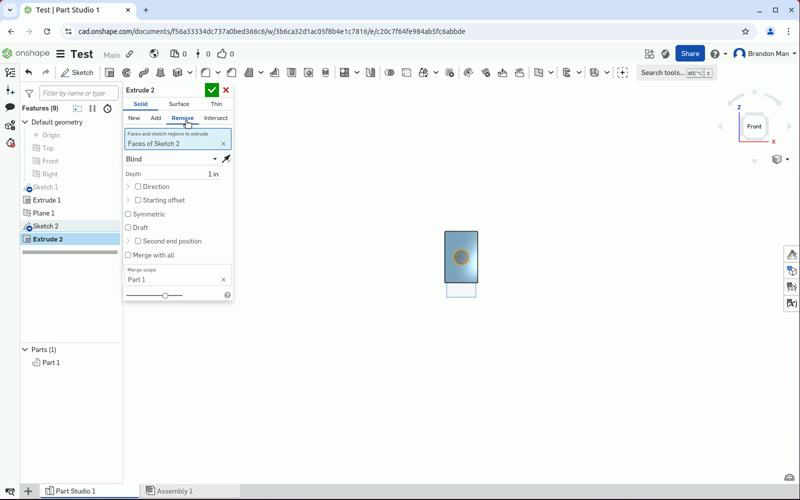
key(tab, 4)
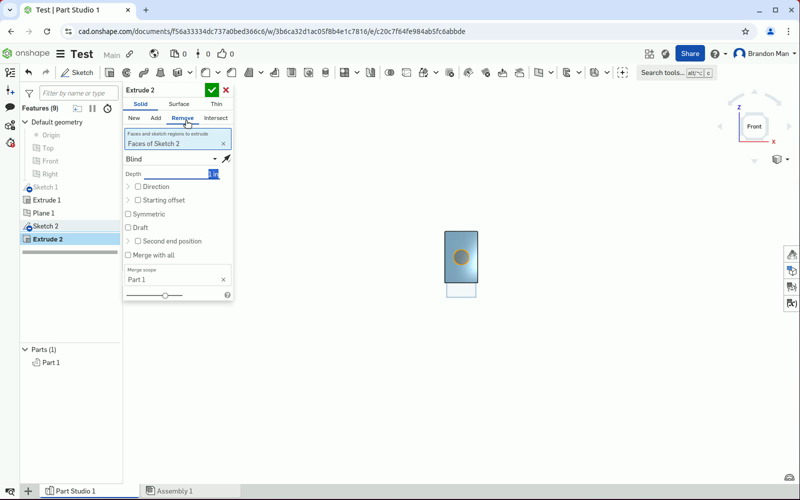
text(7.703)
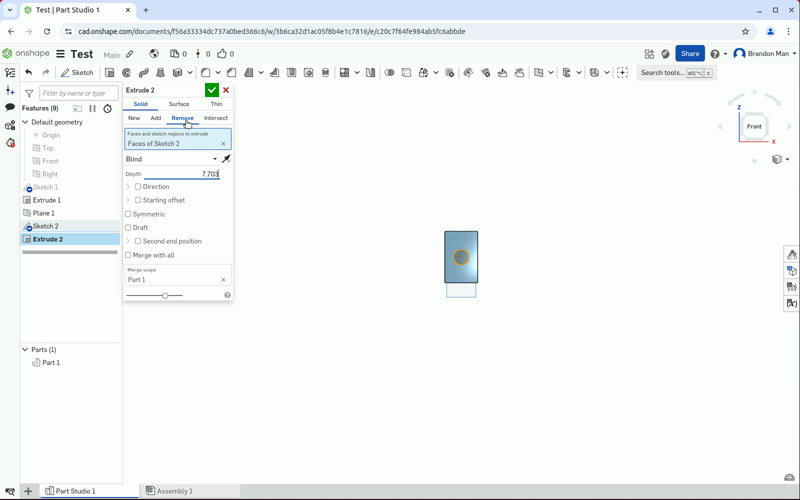
key(tab, 6)
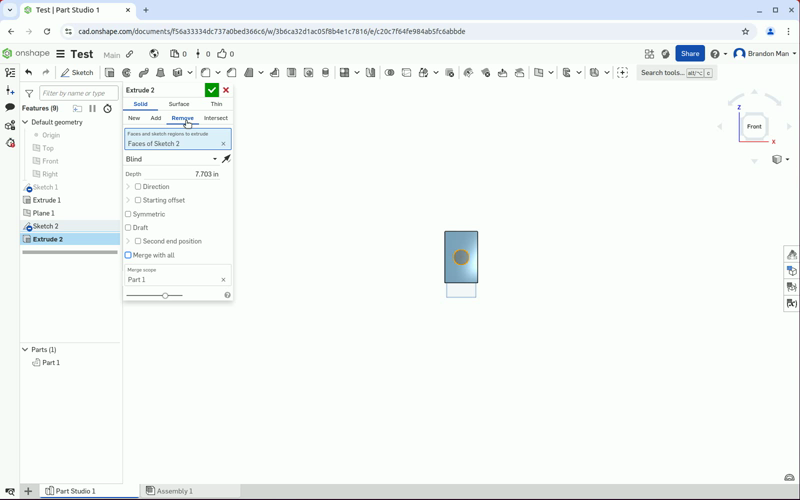
key(space)
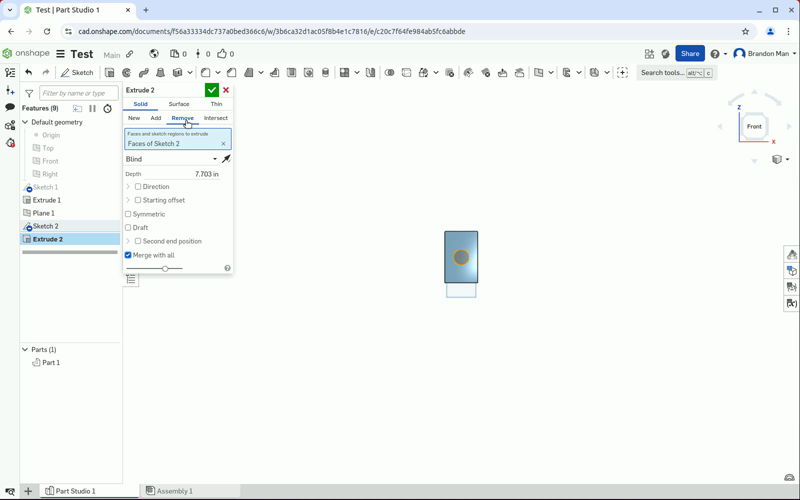
key(enter)
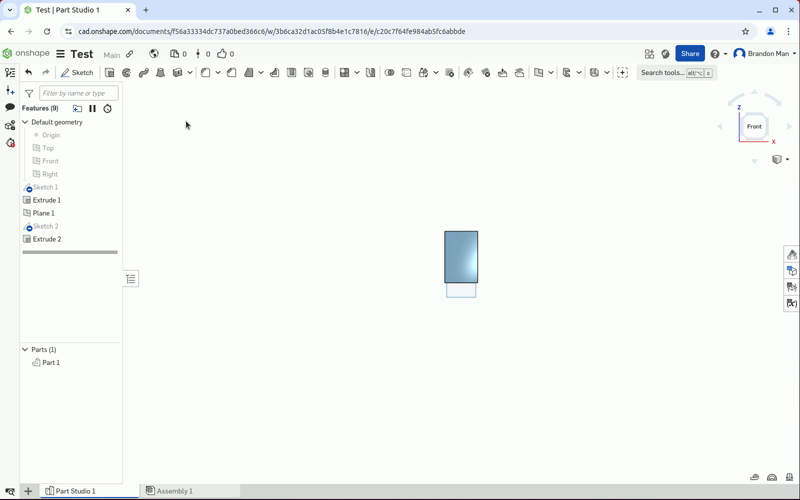
key(shift+h)
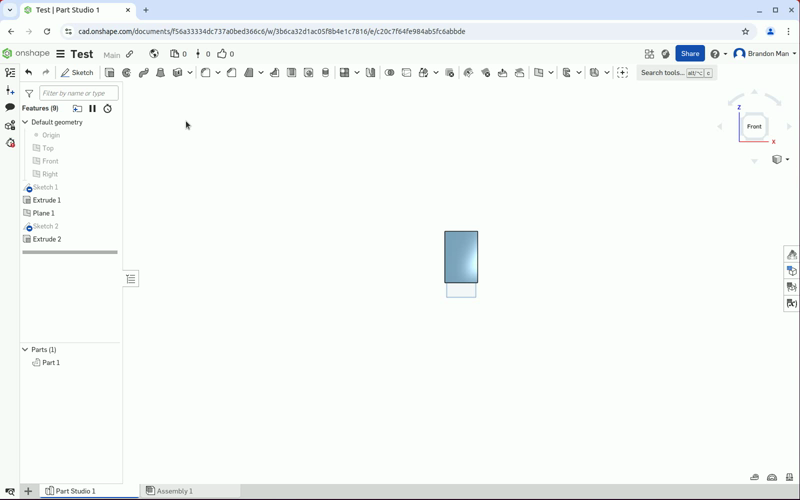
key(shift+h)
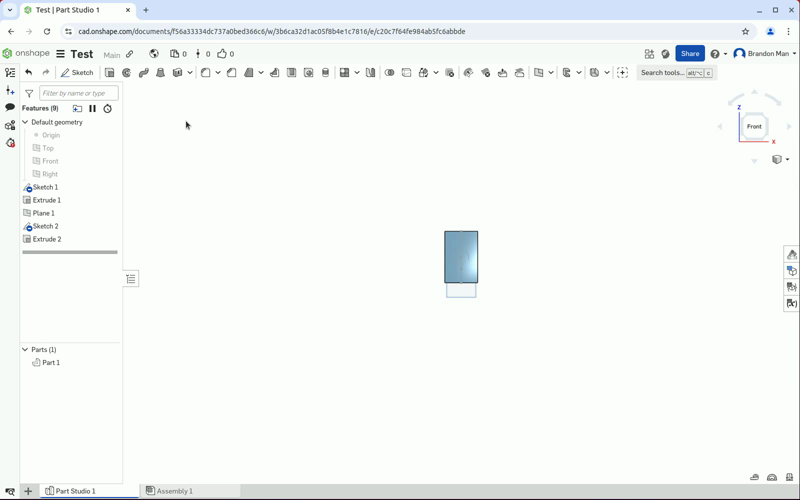
key(shift+7)
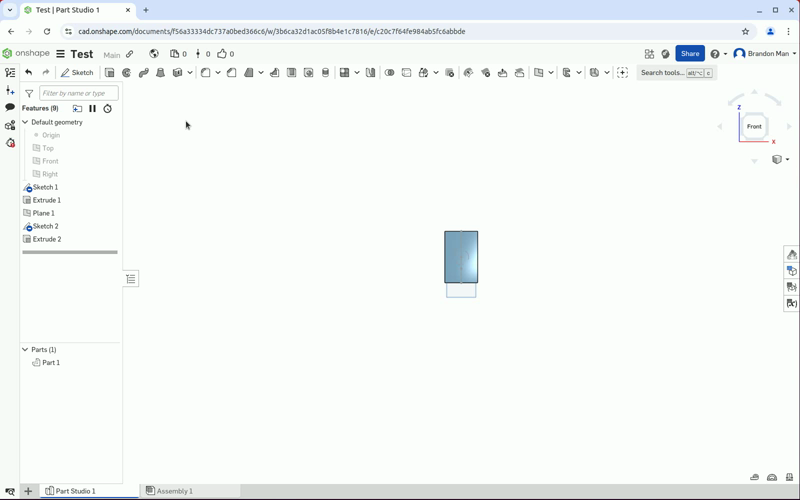
key(left, 2)
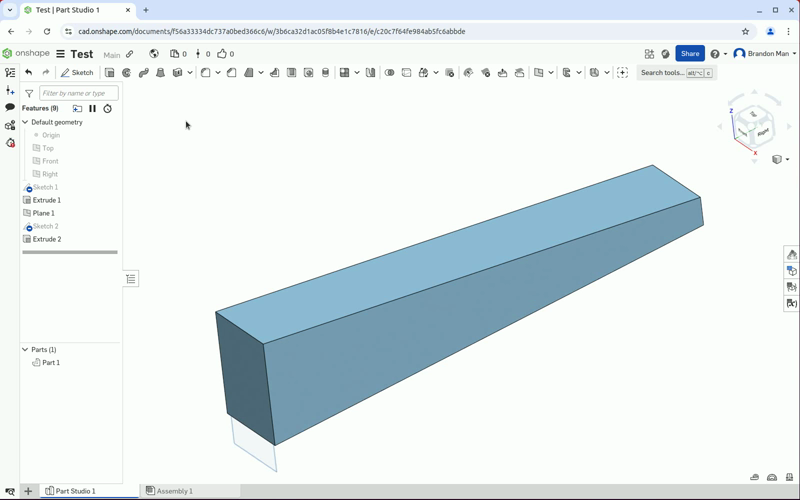
key(down, 2)
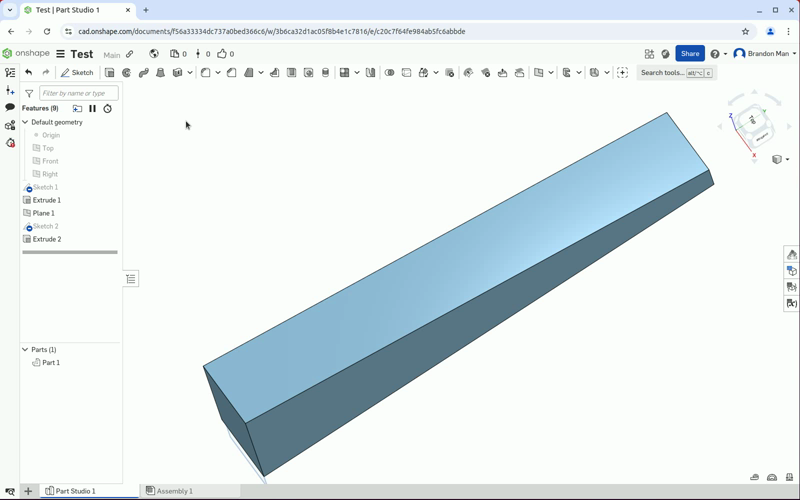
key(up, 2)
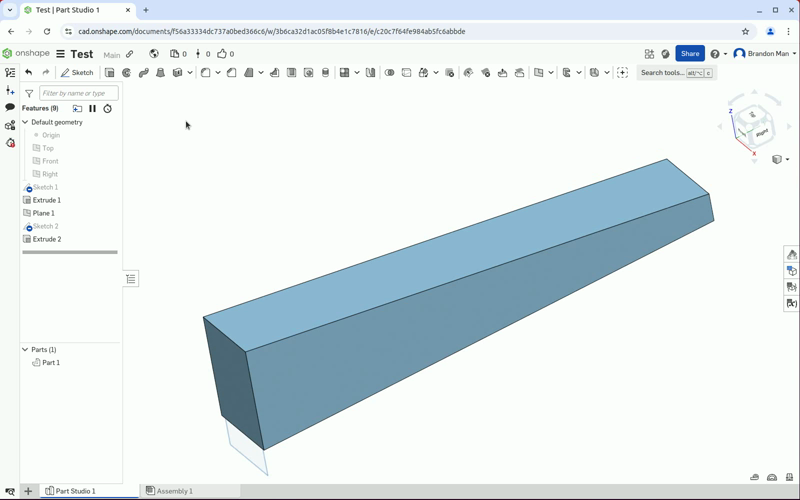
key(right, 2)
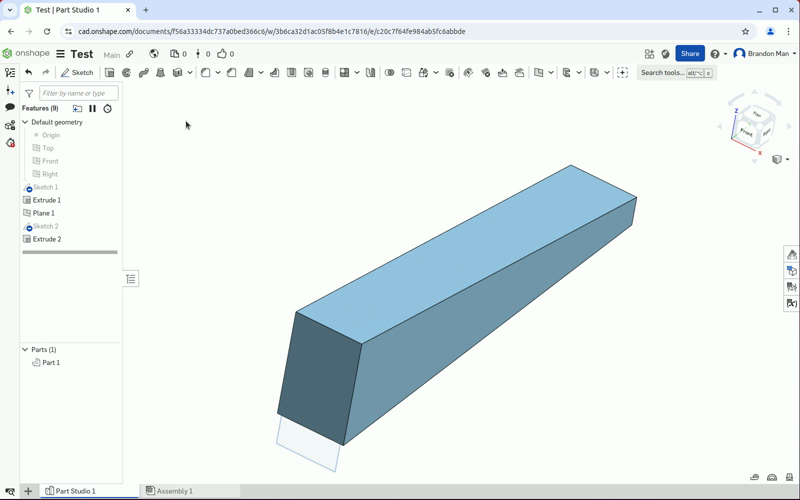
mouse_move(73, 189)
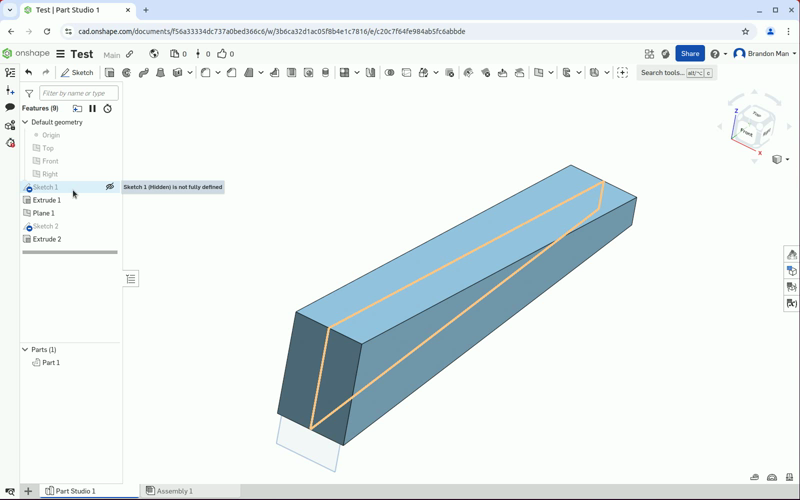
click(73, 189)